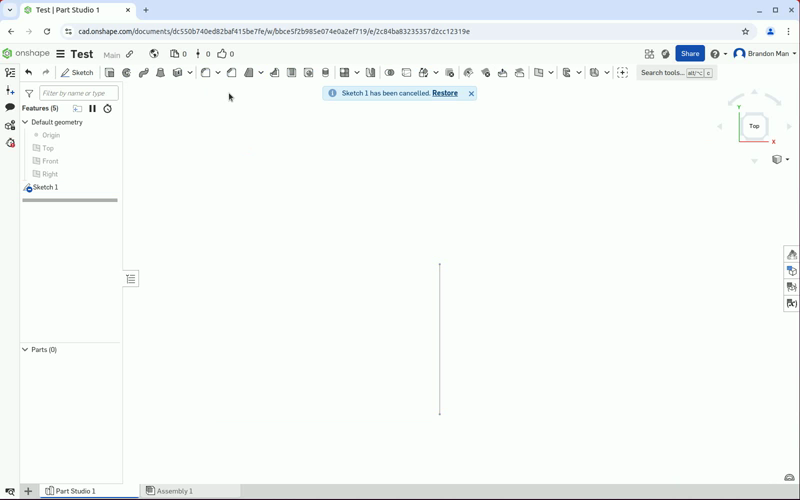
key(shift+h)
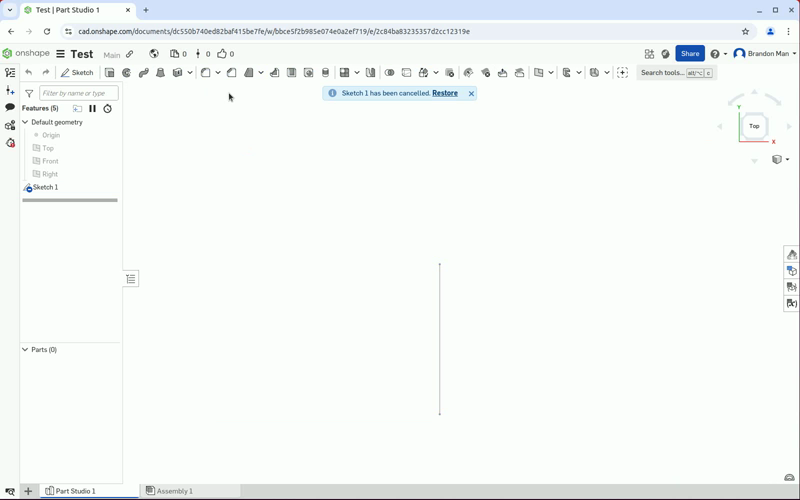
key(shift+s)
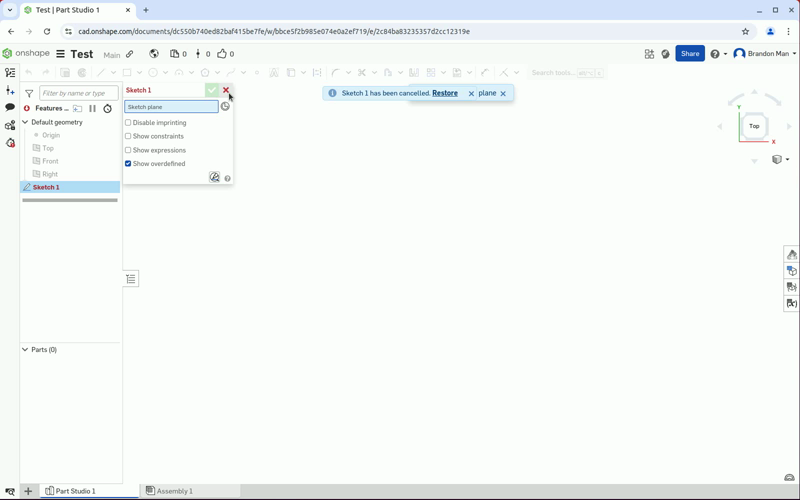
mouse_move(73, 150)
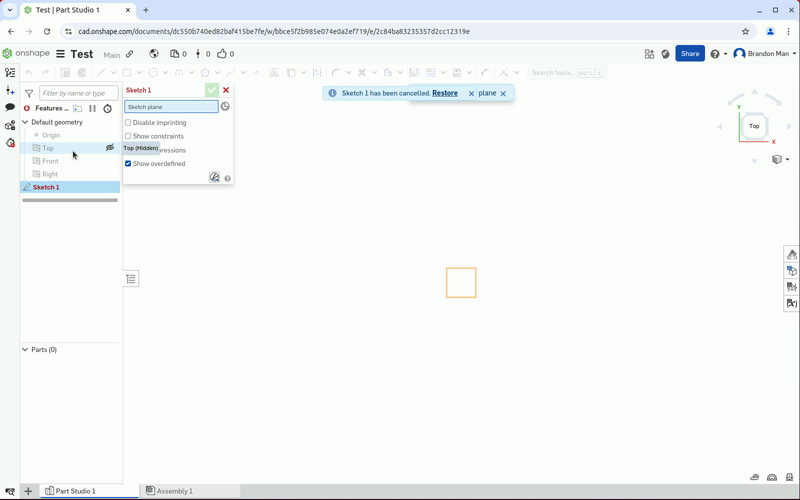
click(73, 150)
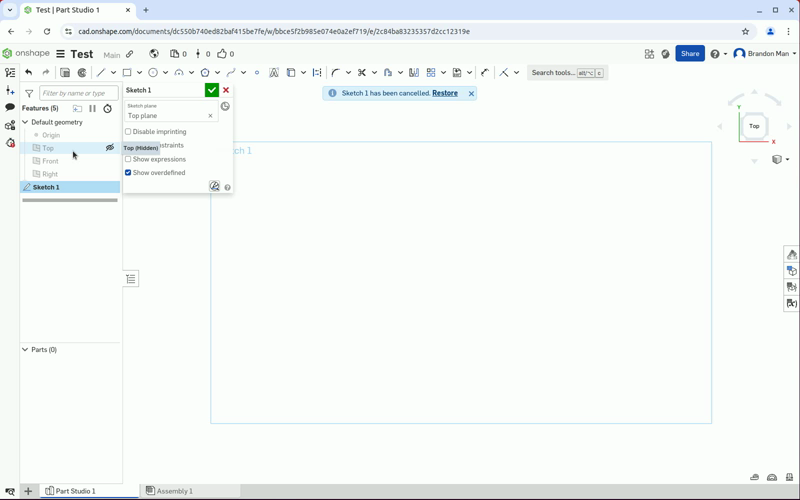
mouse_move(73, 352)
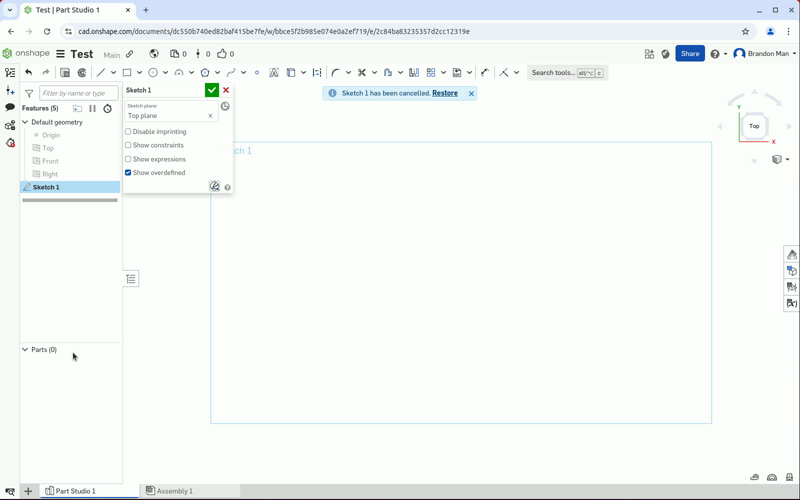
key(y)
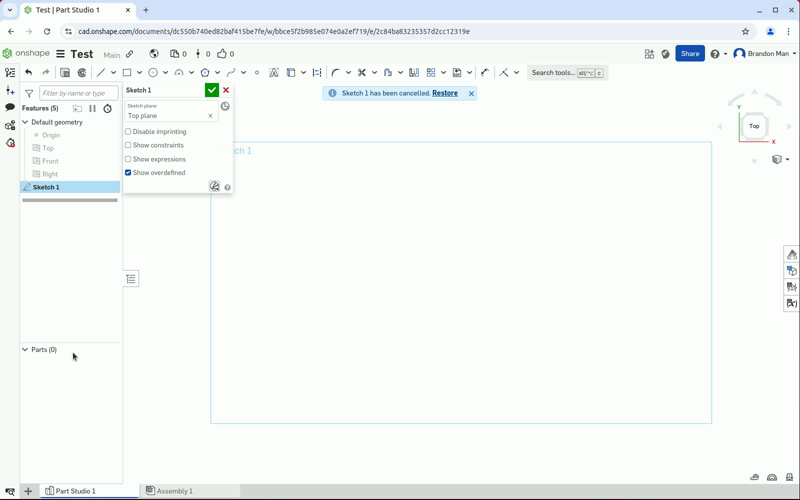
key(c)
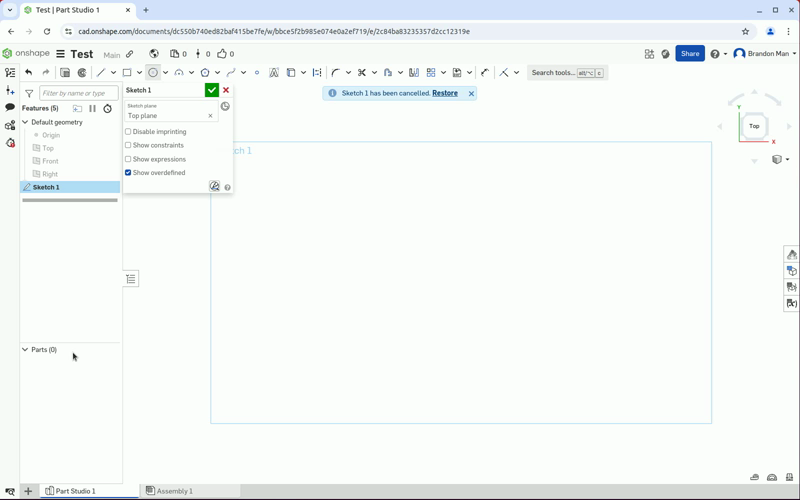
key_down(shift)
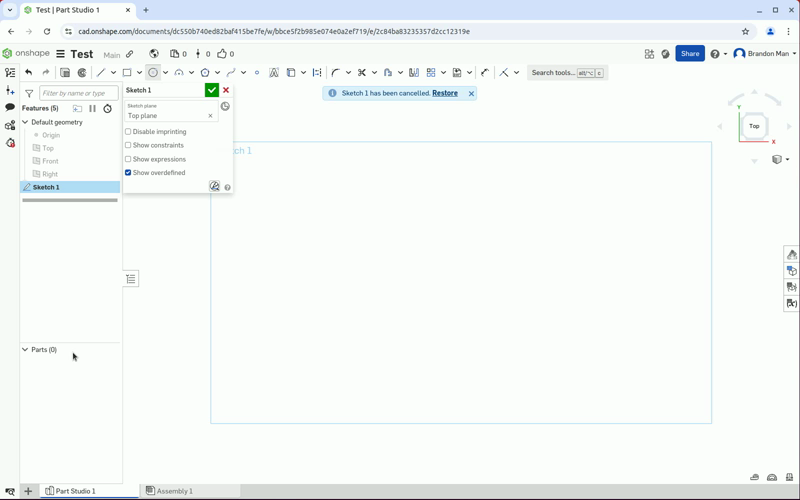
mouse_move(461, 282)
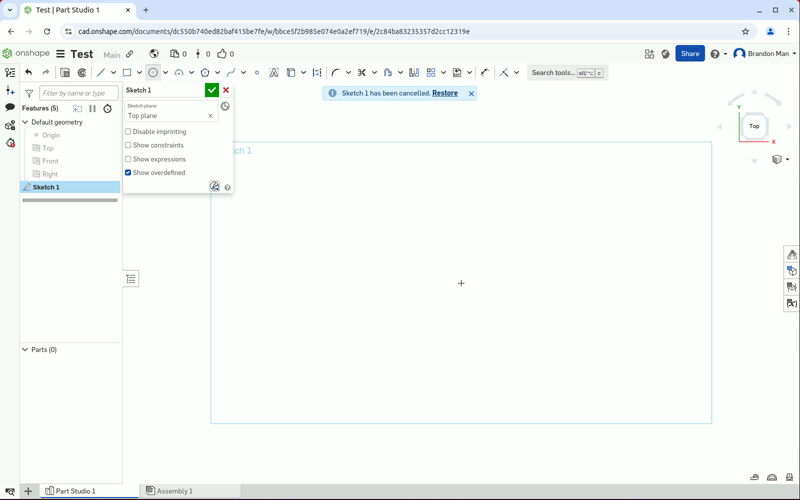
click(461, 282)
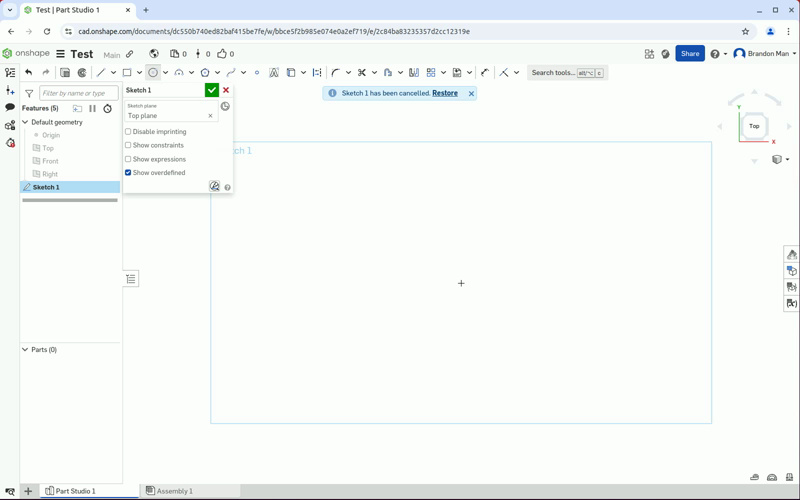
key_up(shift)
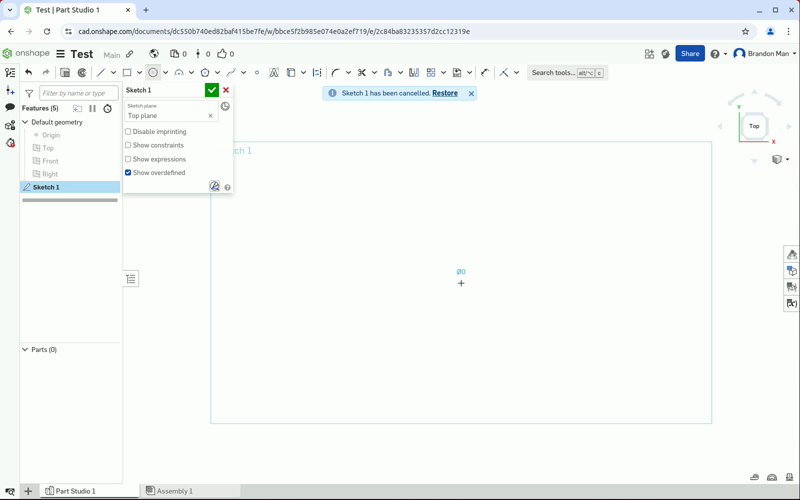
mouse_move(472, 282)
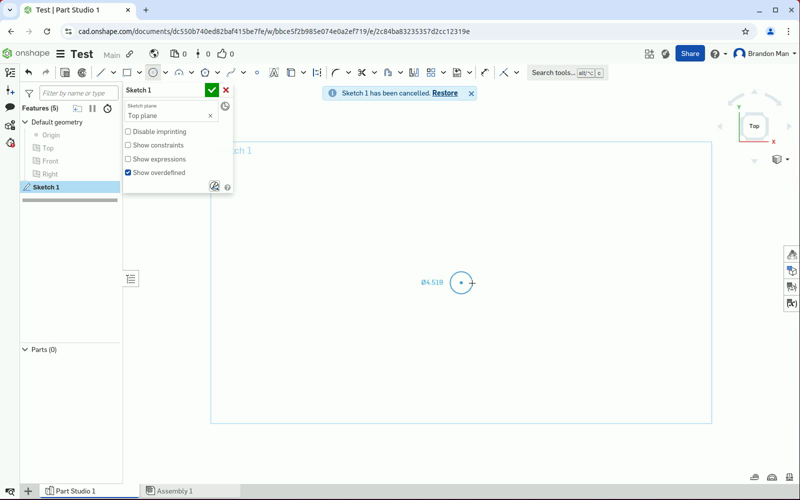
click(472, 282)
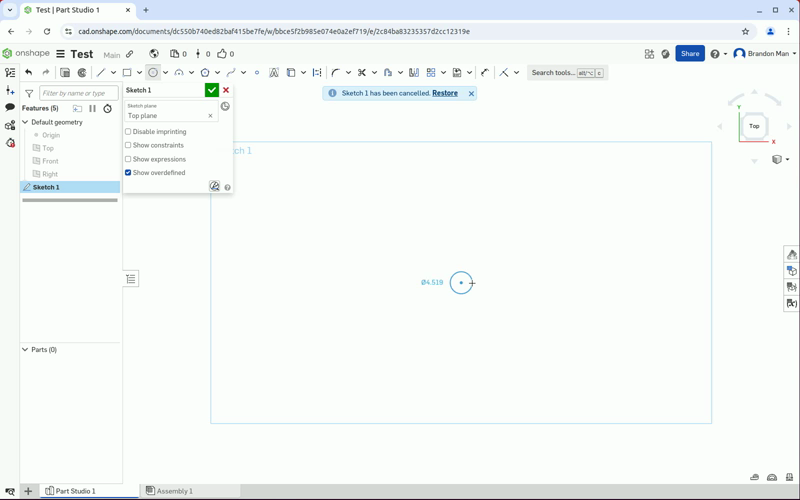
key(esc)
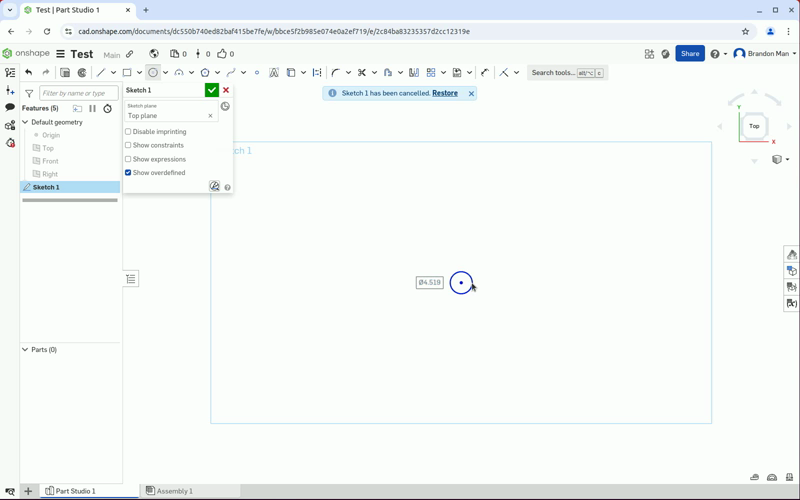
mouse_move(461, 283)
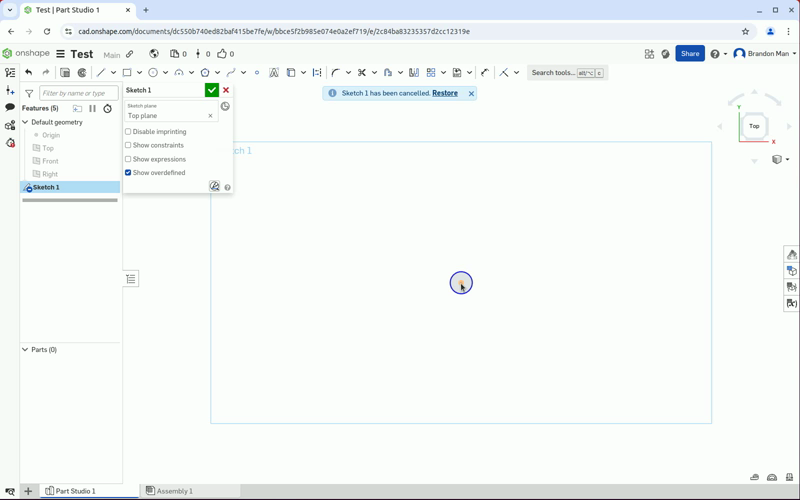
scroll(6)
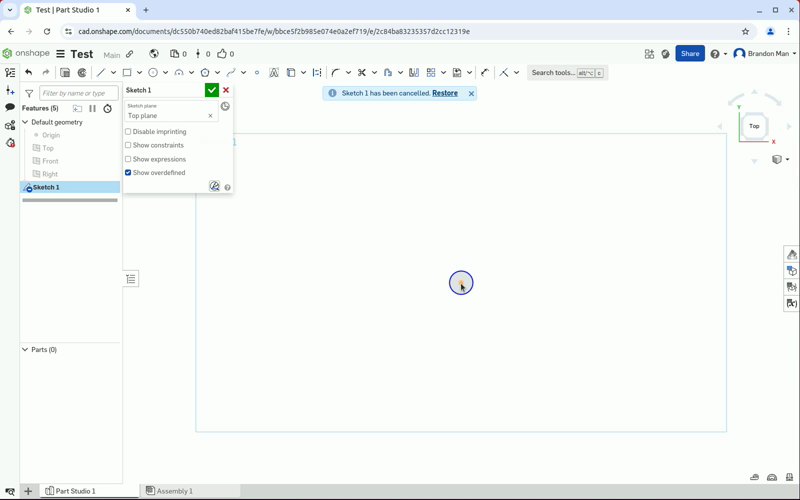
scroll(6)
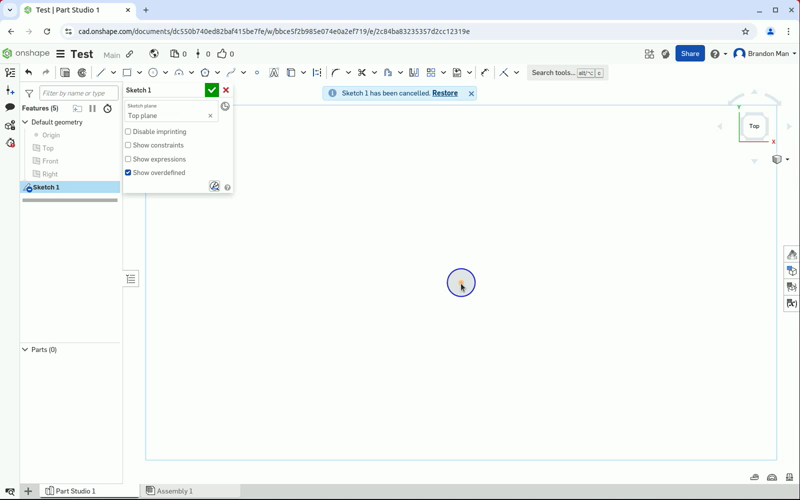
scroll(6)
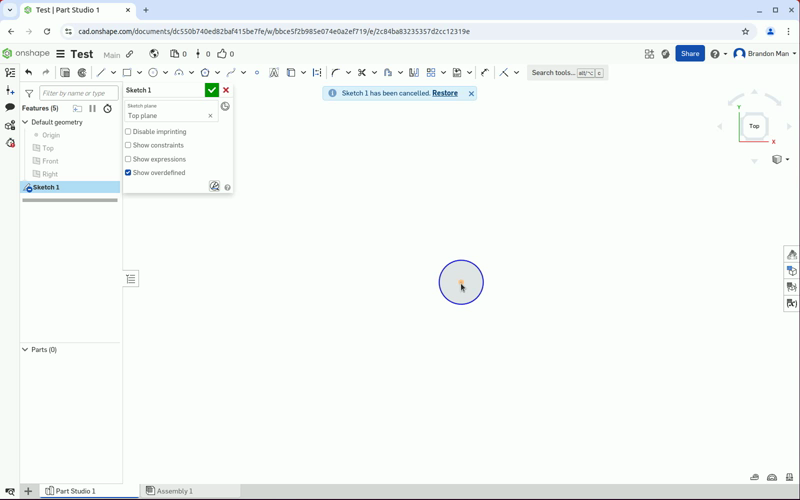
scroll(6)
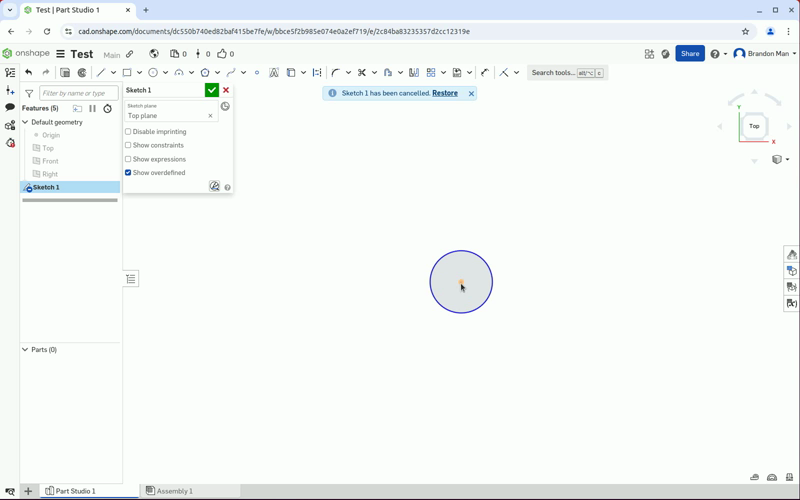
scroll(6)
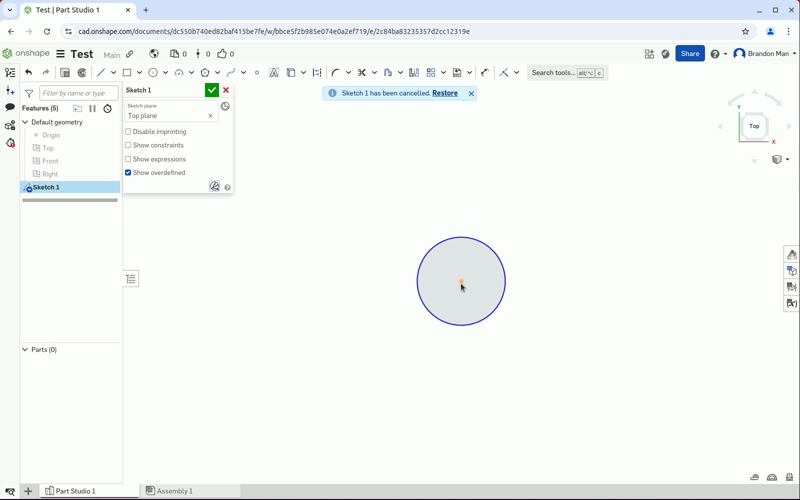
scroll(6)
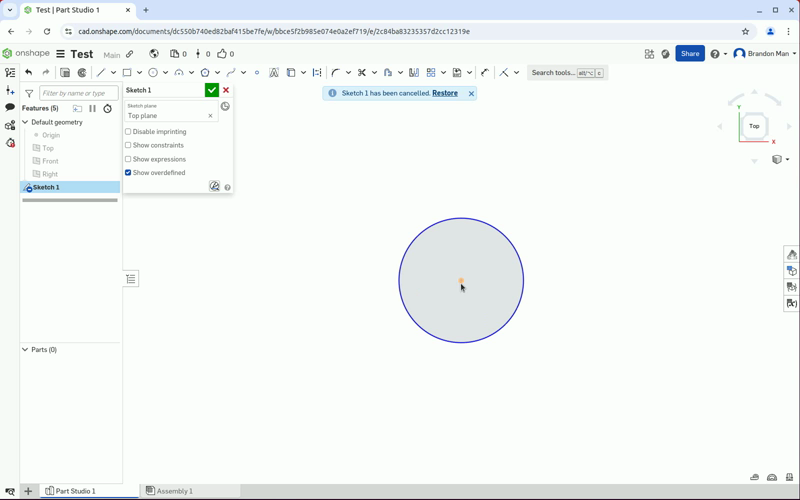
scroll(6)
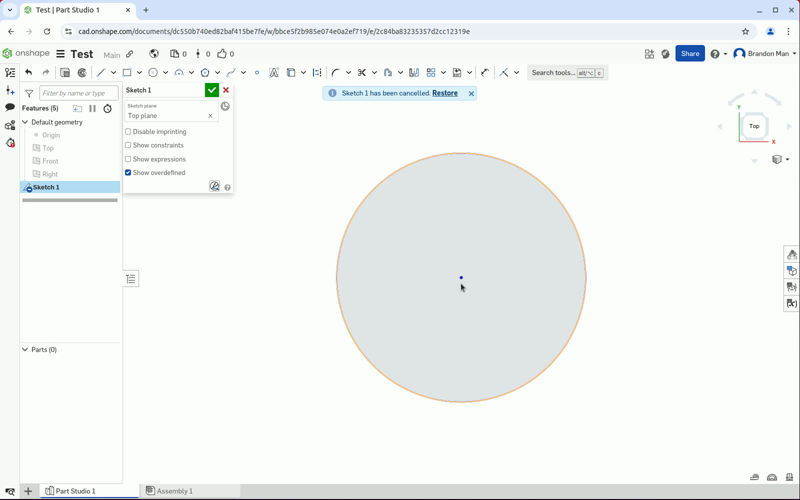
click(461, 283)
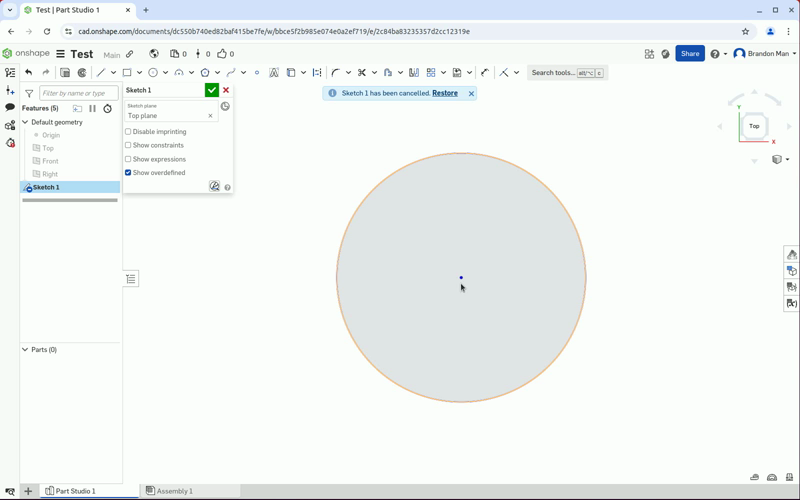
scroll(-6)
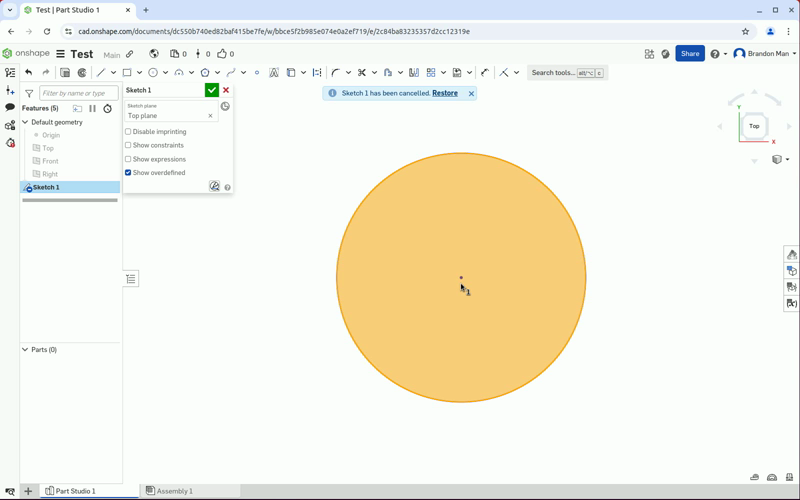
scroll(-6)
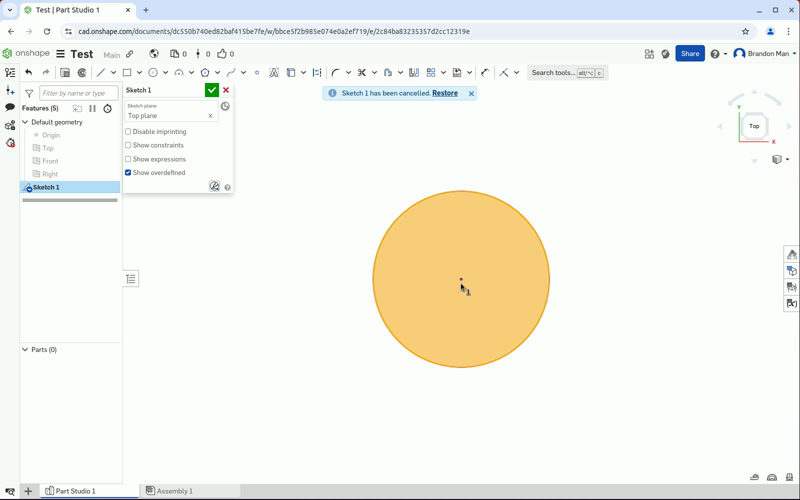
scroll(-6)
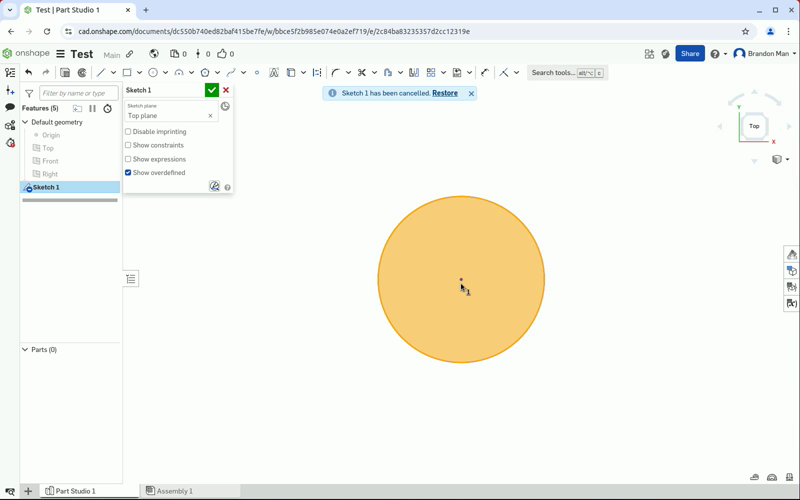
scroll(-6)
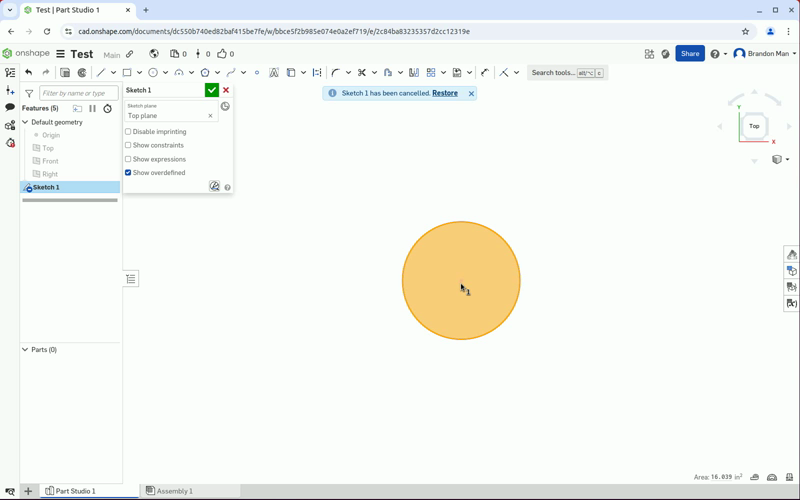
scroll(-6)
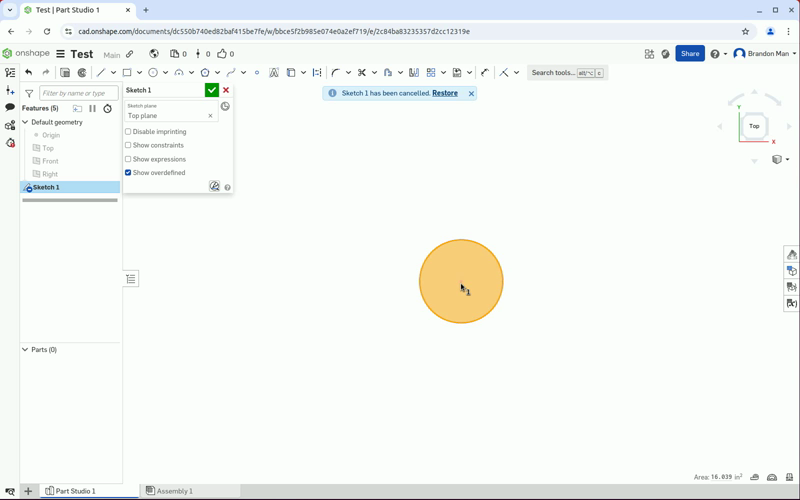
scroll(-6)
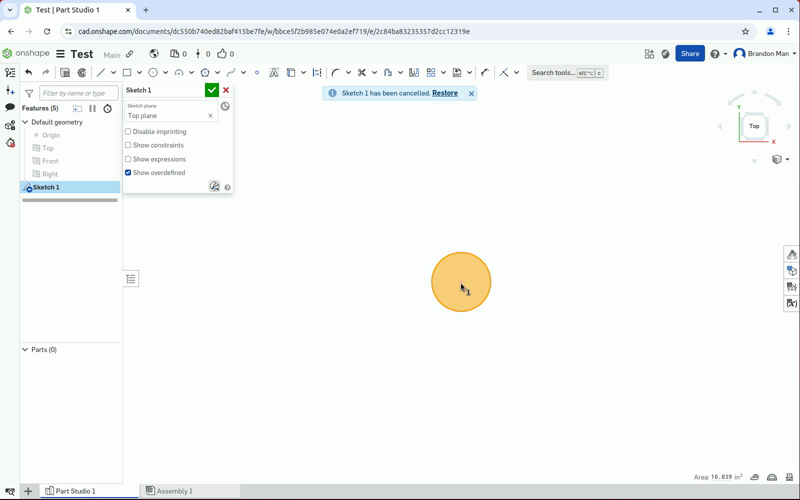
scroll(-6)
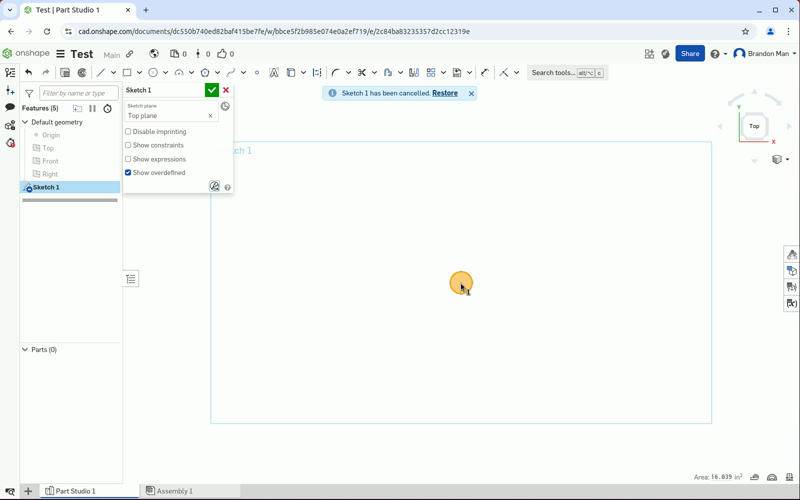
mouse_move(73, 352)
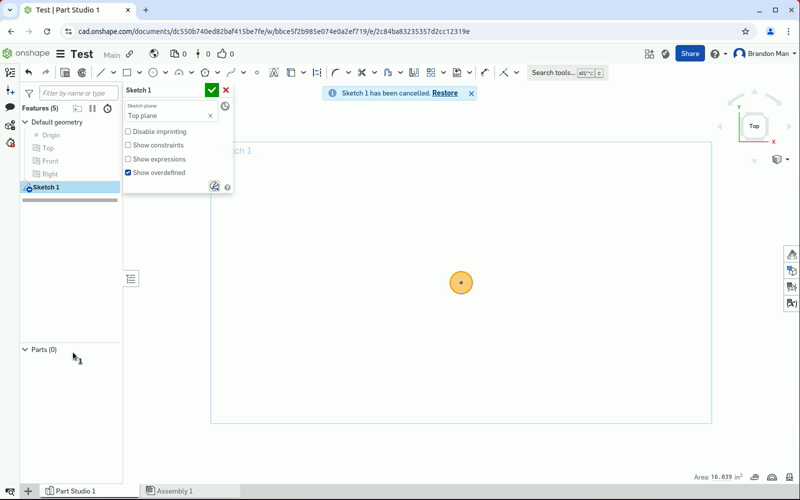
key(shift+y)
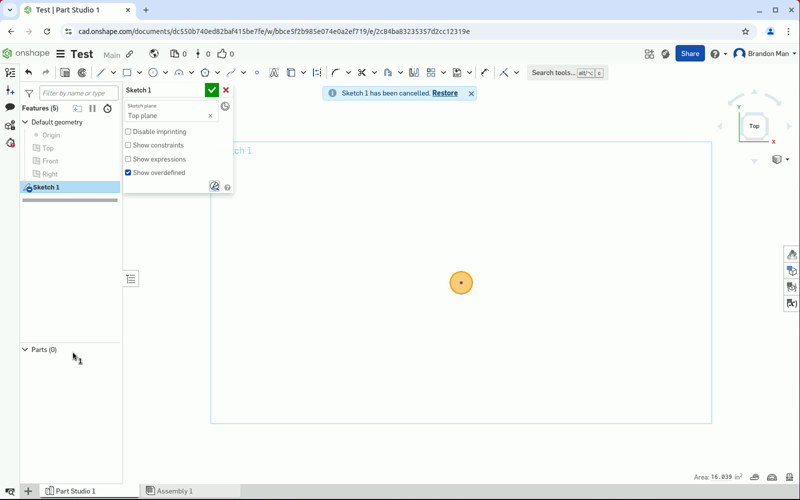
key(shift+e)
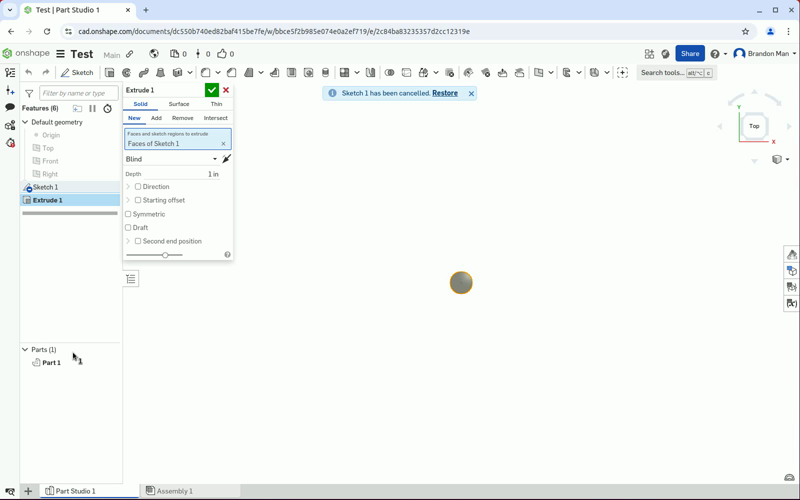
mouse_move(143, 106)
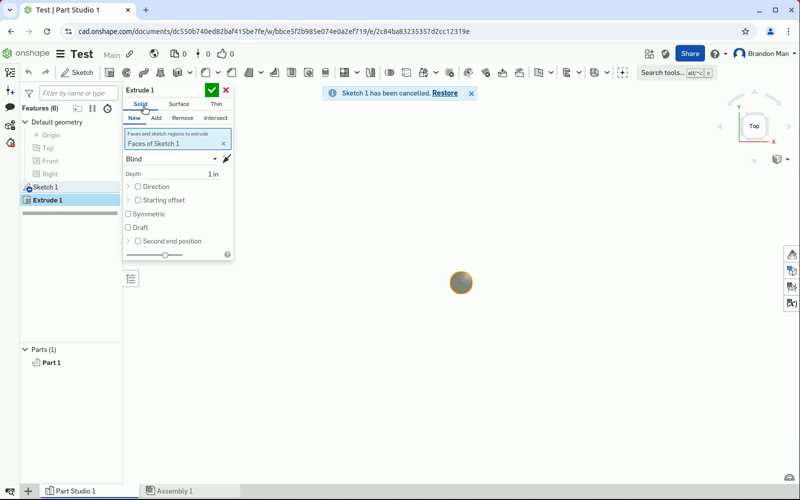
click(143, 106)
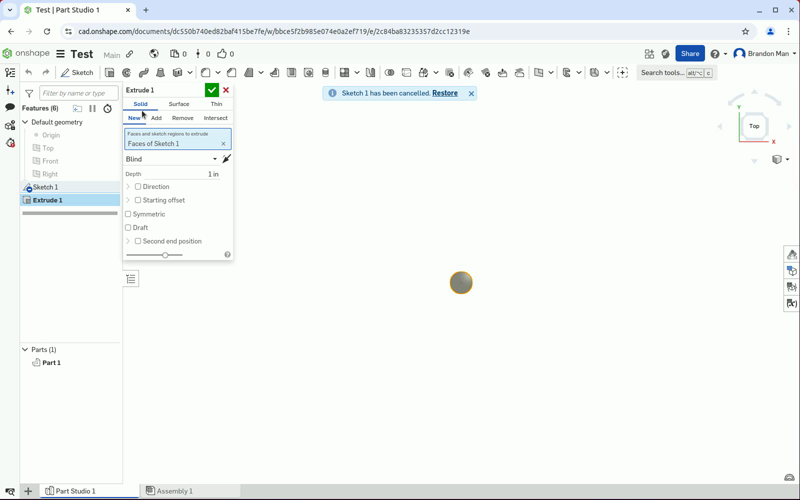
mouse_move(137, 120)
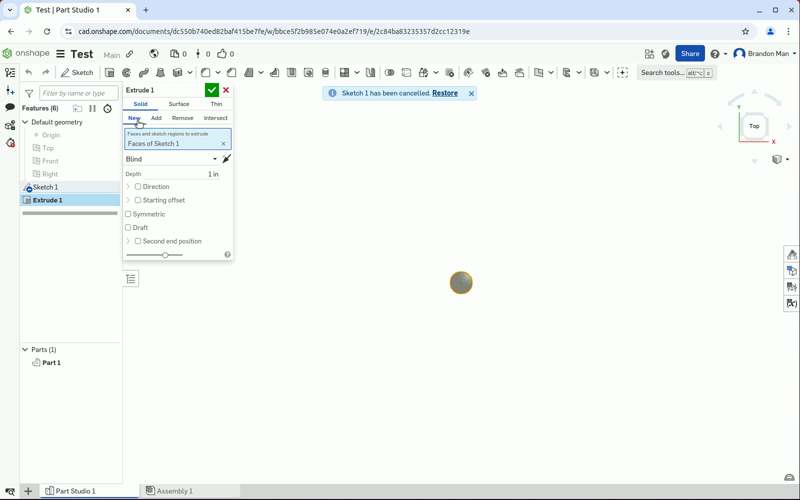
click(137, 120)
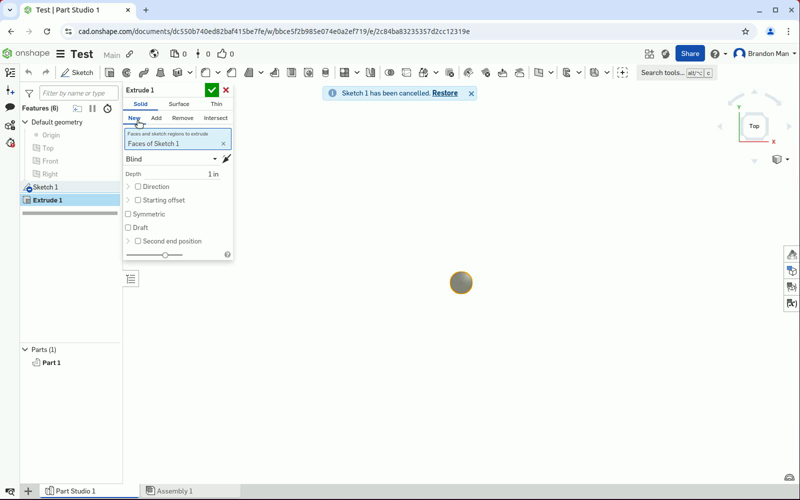
key(tab, 4)
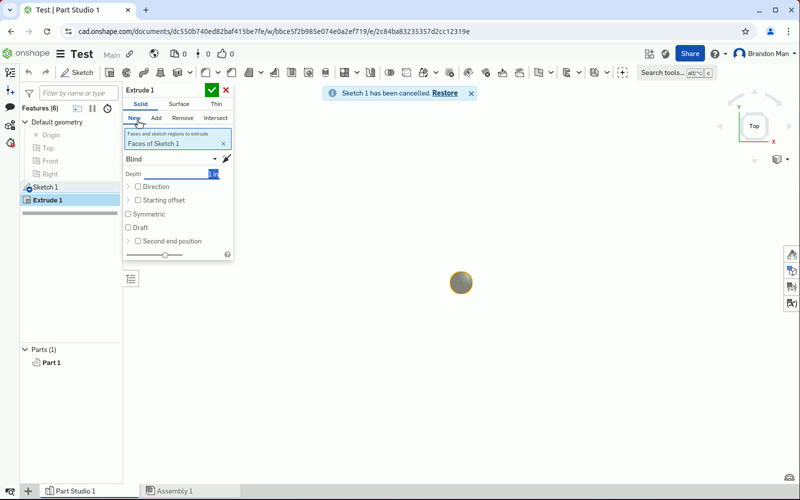
text(5.777)
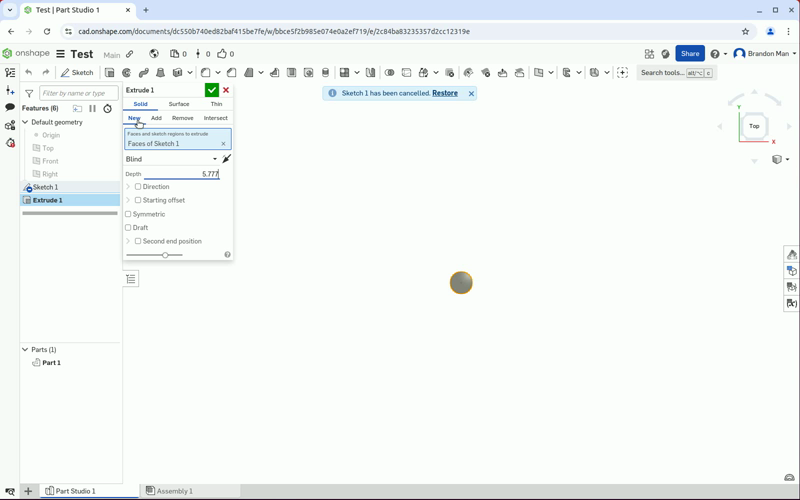
key(enter)
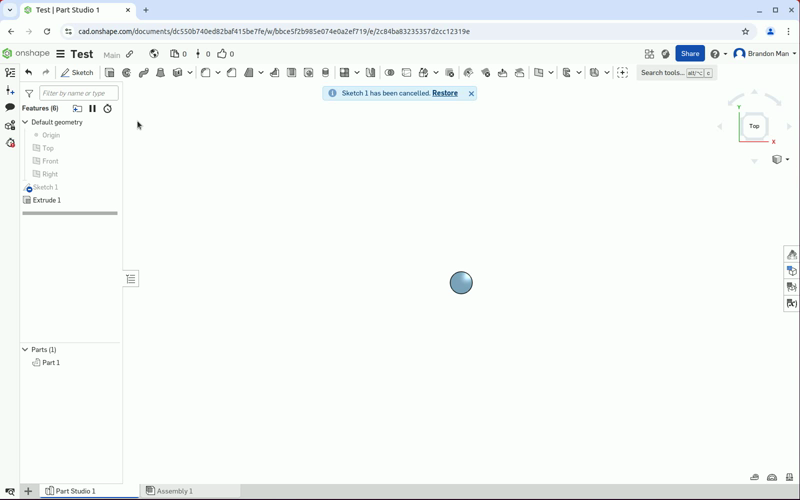
key(shift+h)
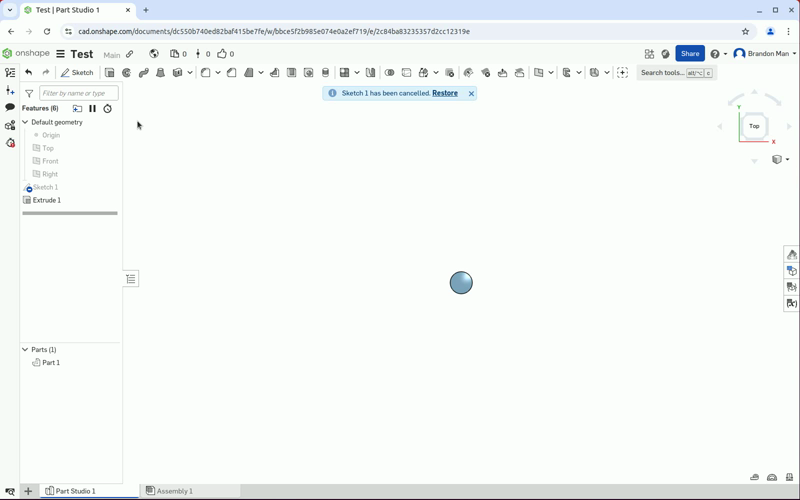
key(shift+h)
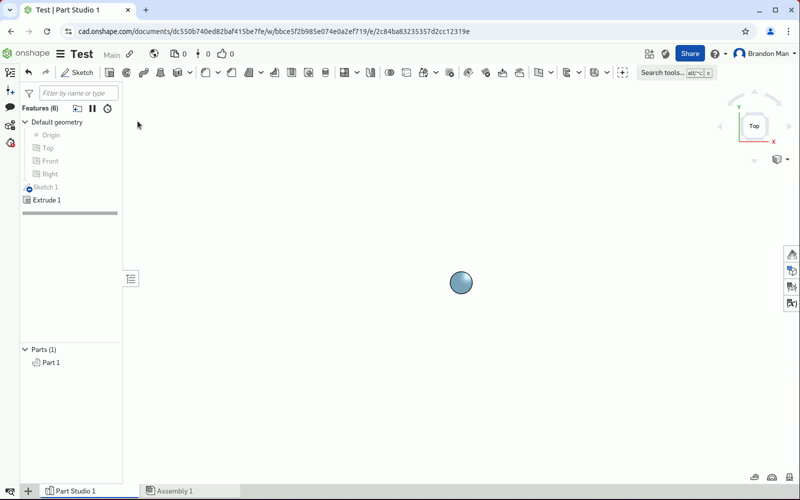
mouse_move(73, 189)
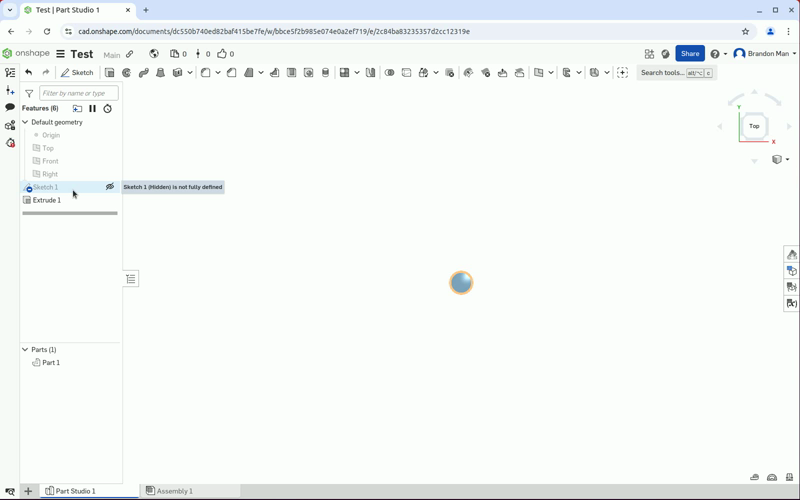
click(73, 189)
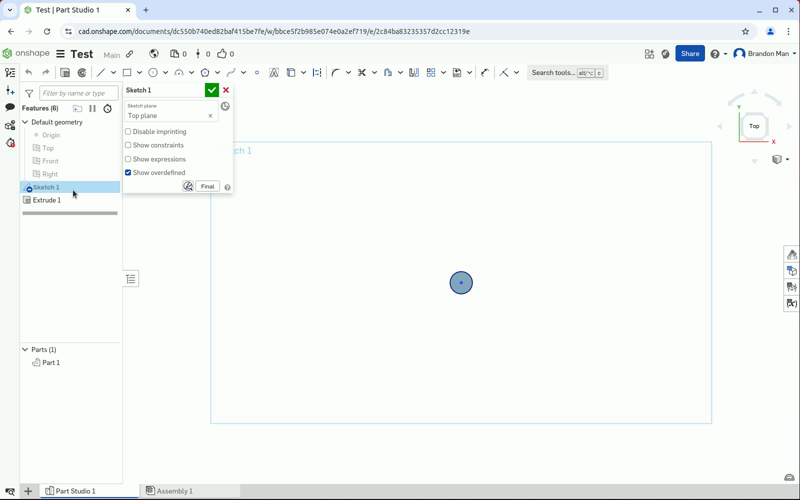
mouse_move(229, 92)
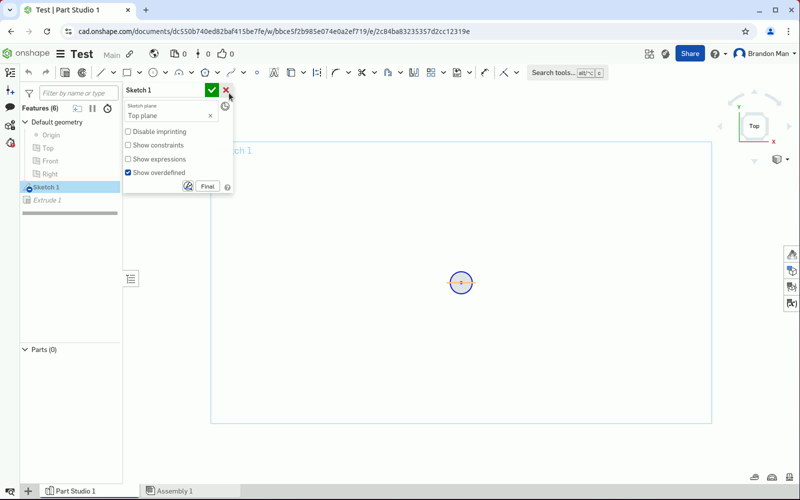
click(229, 92)
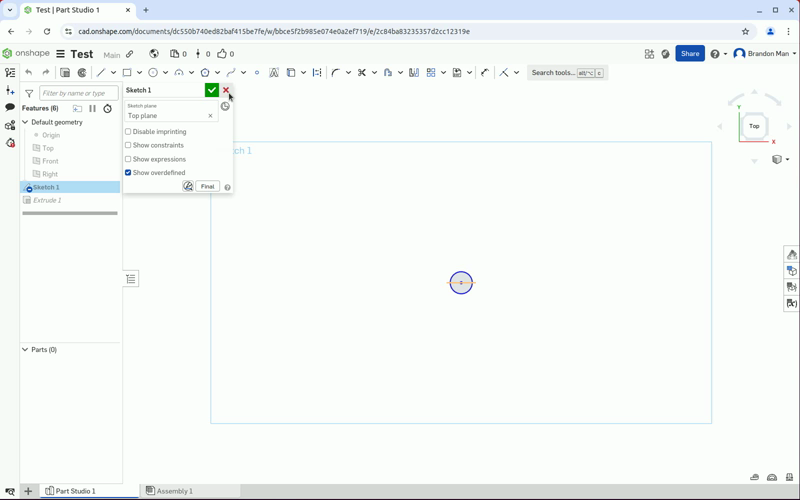
key(shift+s)
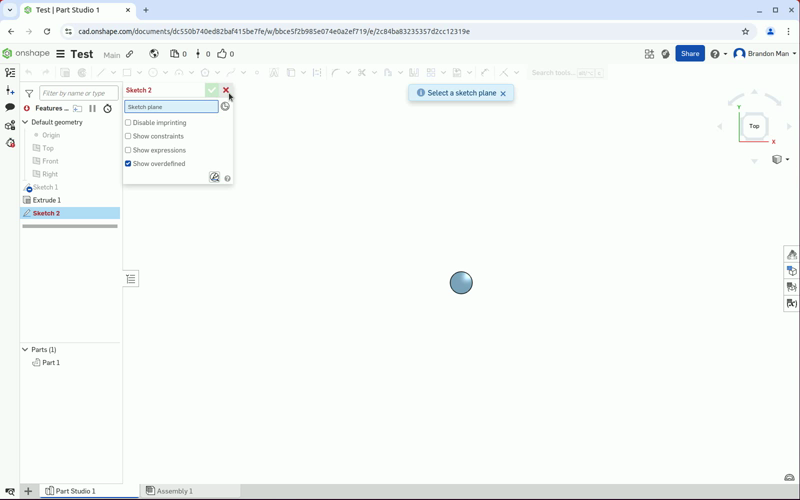
mouse_move(73, 150)
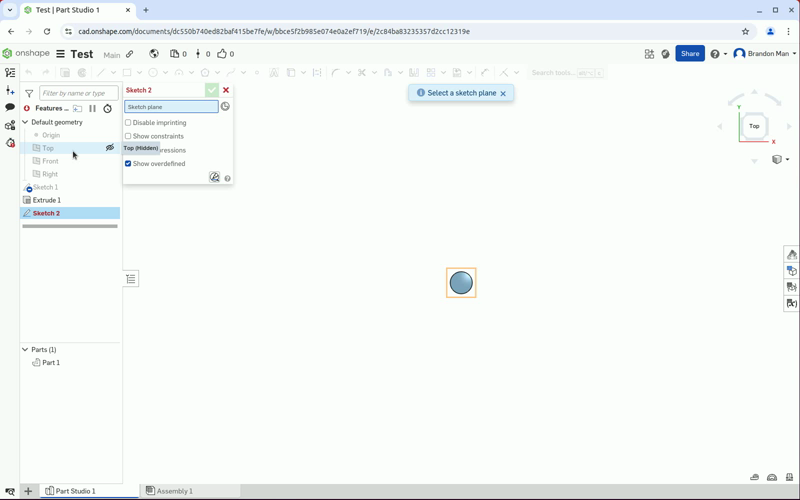
click(73, 150)
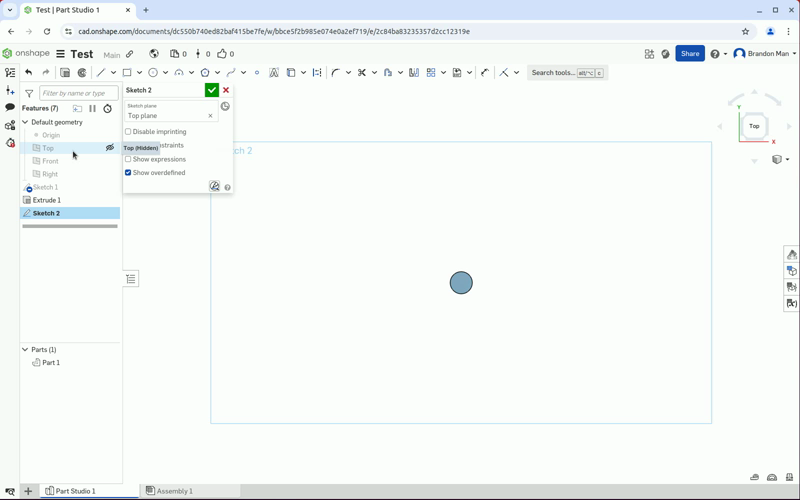
mouse_move(73, 352)
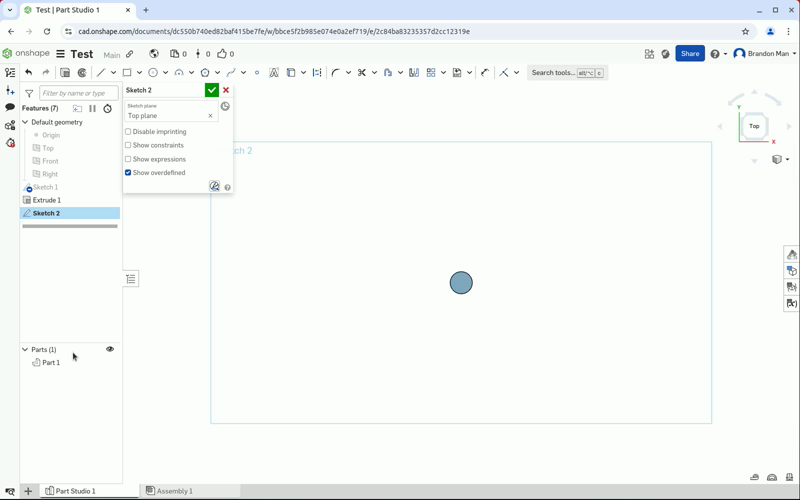
key(y)
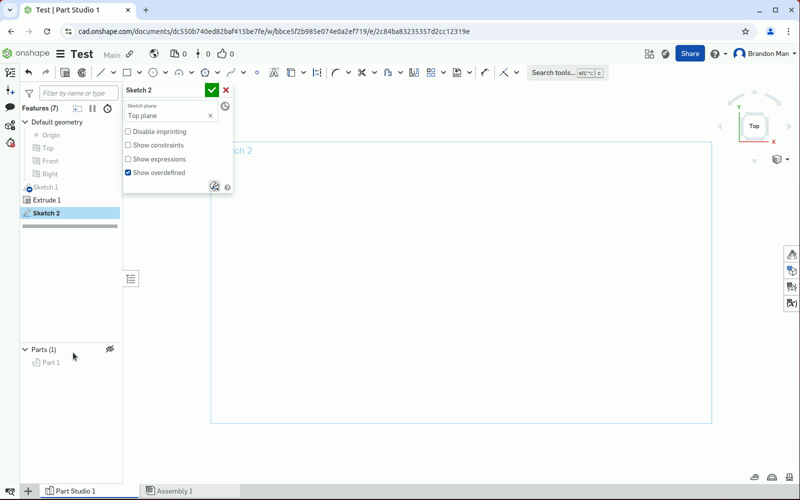
key(l)
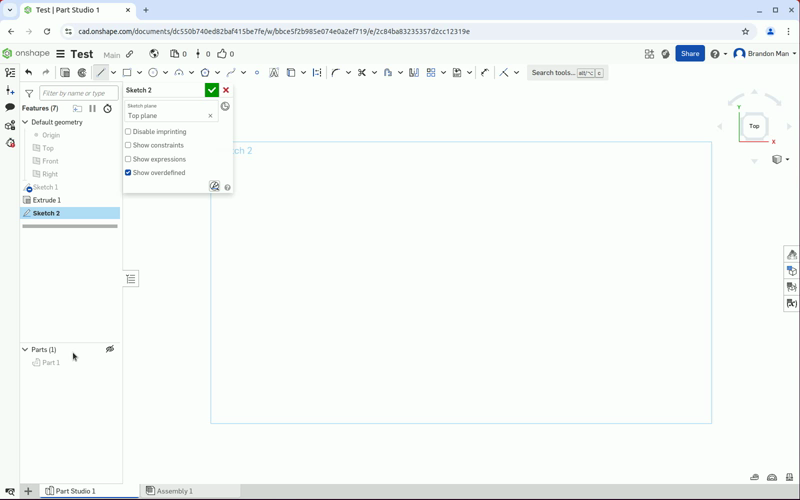
key_down(shift)
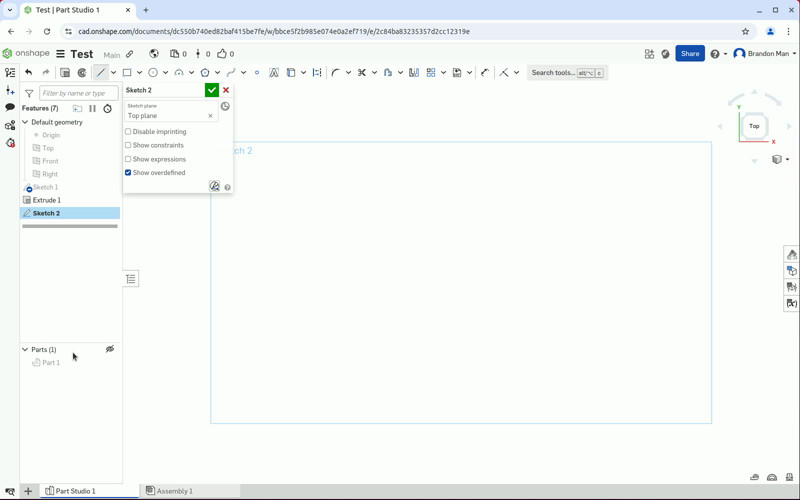
mouse_move(348, 395)
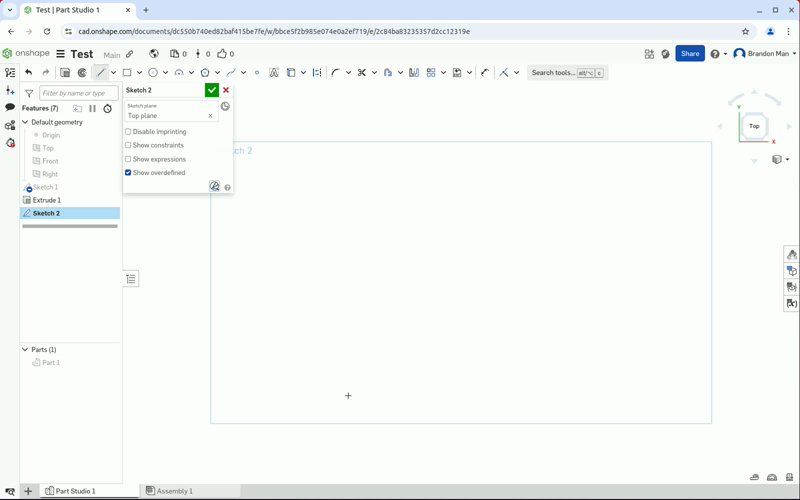
click(348, 395)
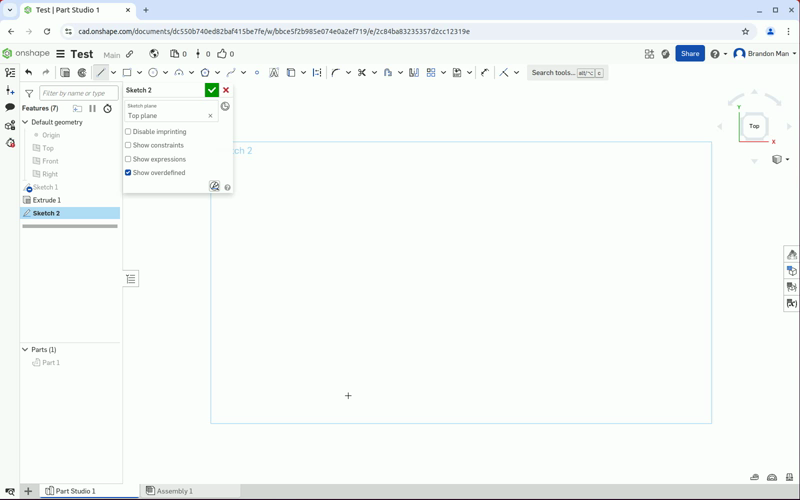
key_up(shift)
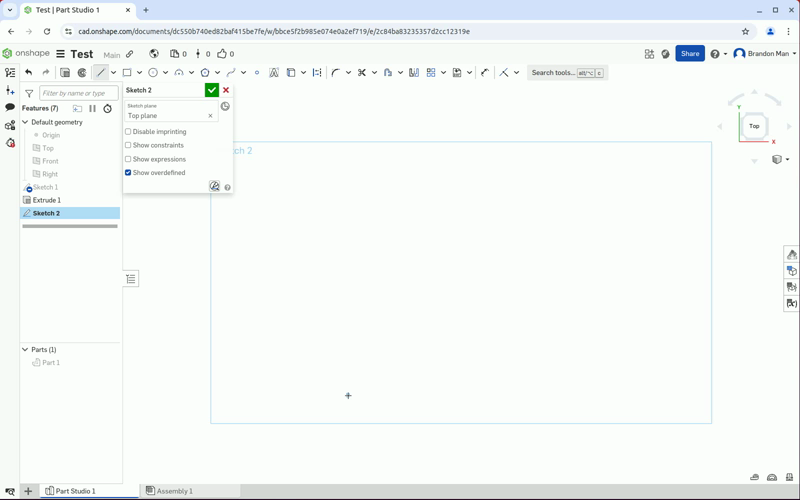
key_down(shift)
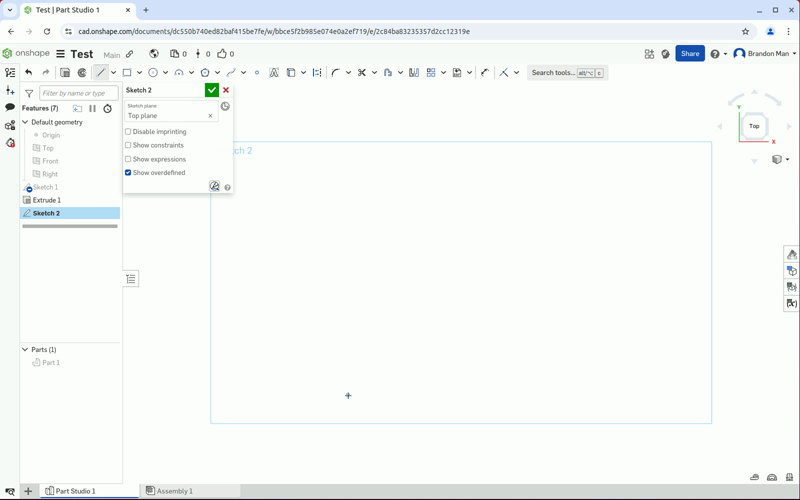
mouse_move(572, 395)
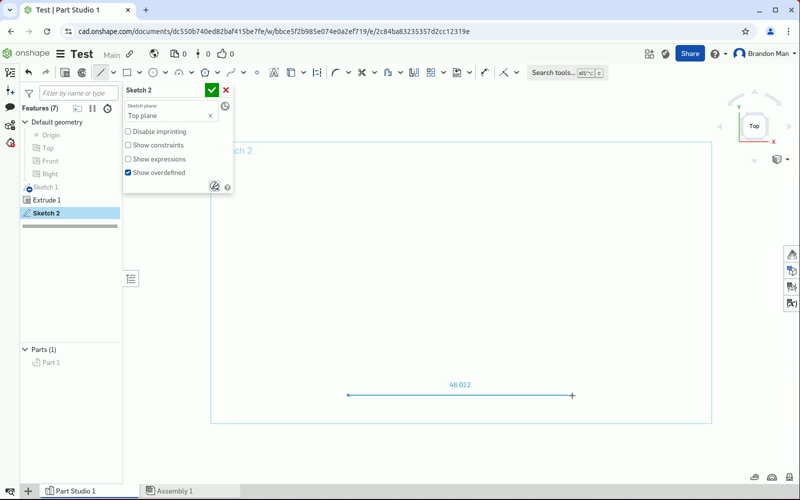
click(572, 395)
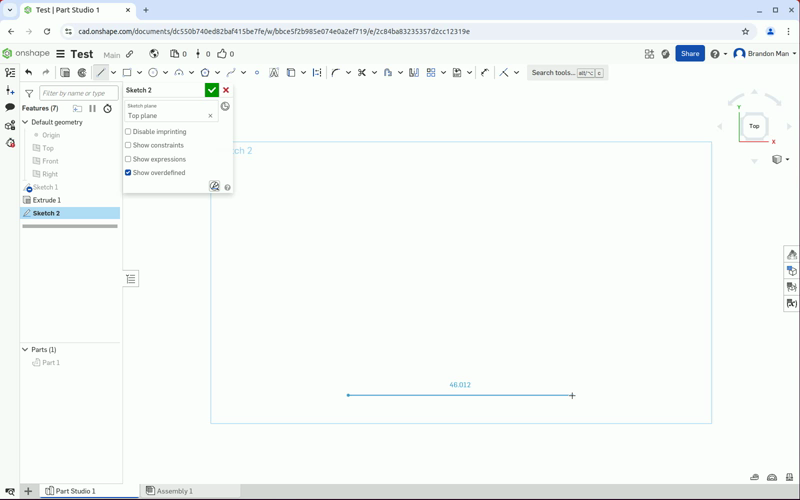
key_up(shift)
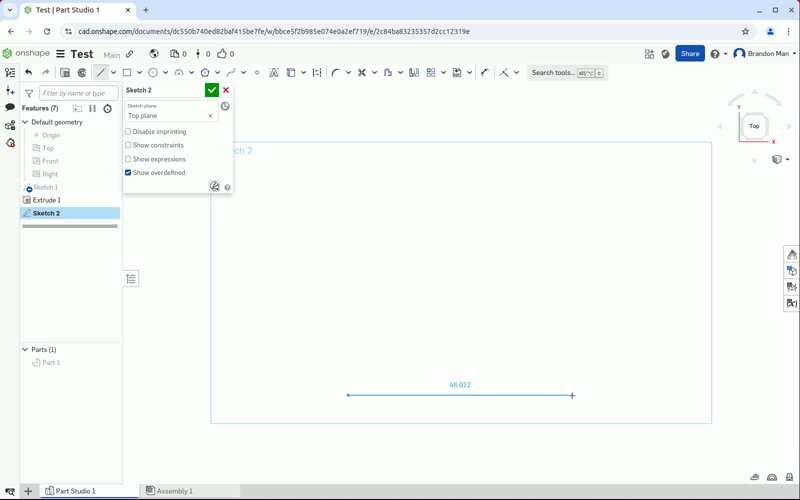
key_down(shift)
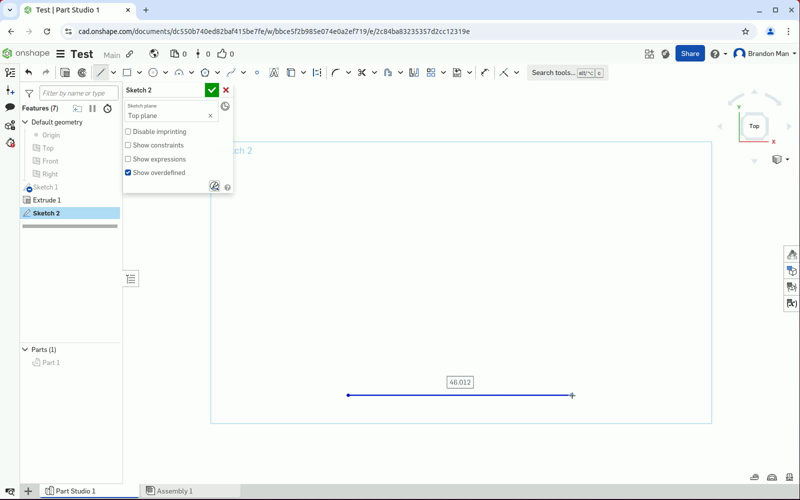
mouse_move(572, 171)
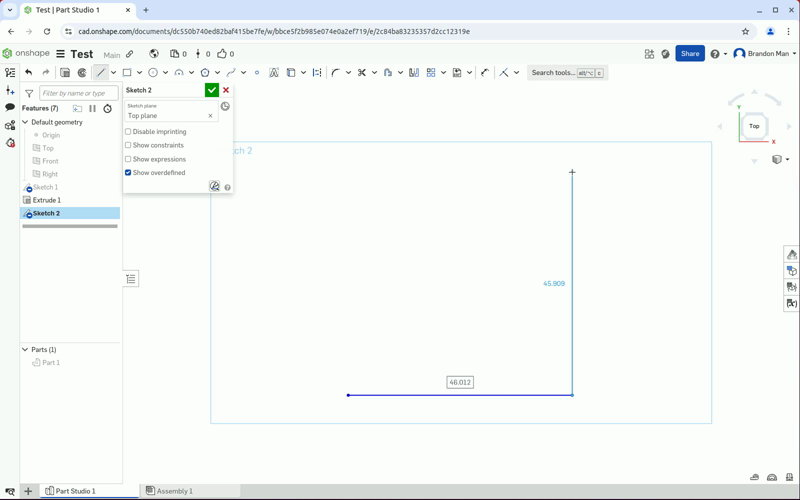
click(572, 171)
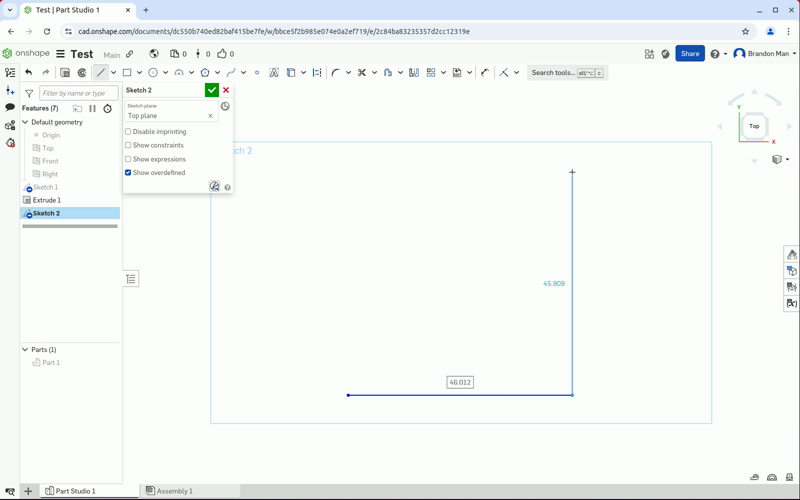
key_up(shift)
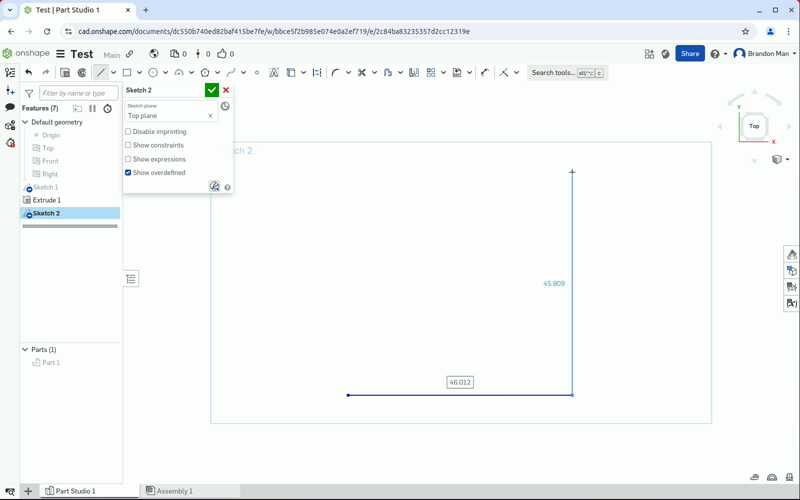
key_down(shift)
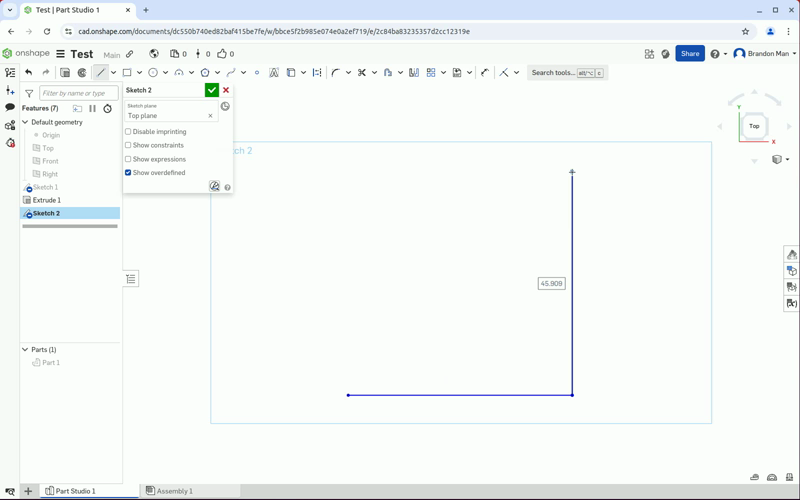
mouse_move(348, 171)
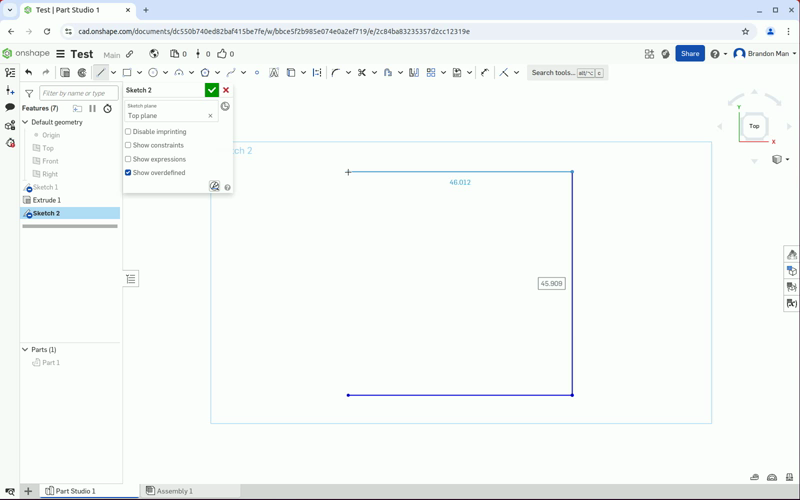
click(348, 171)
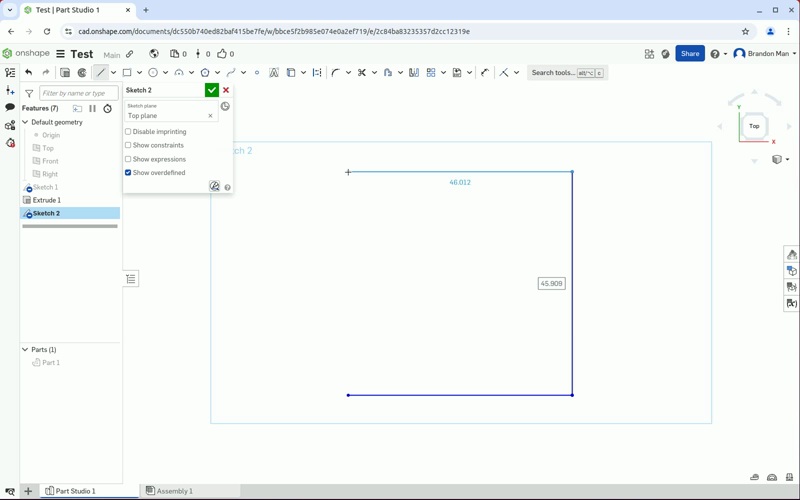
key_up(shift)
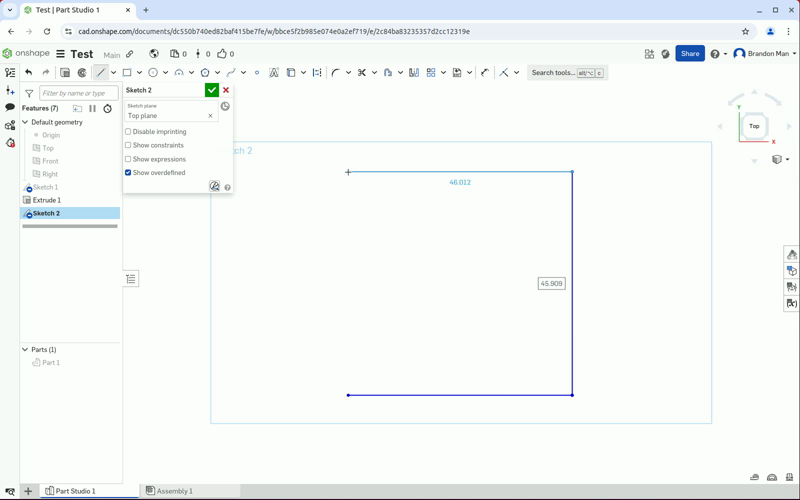
key_down(shift)
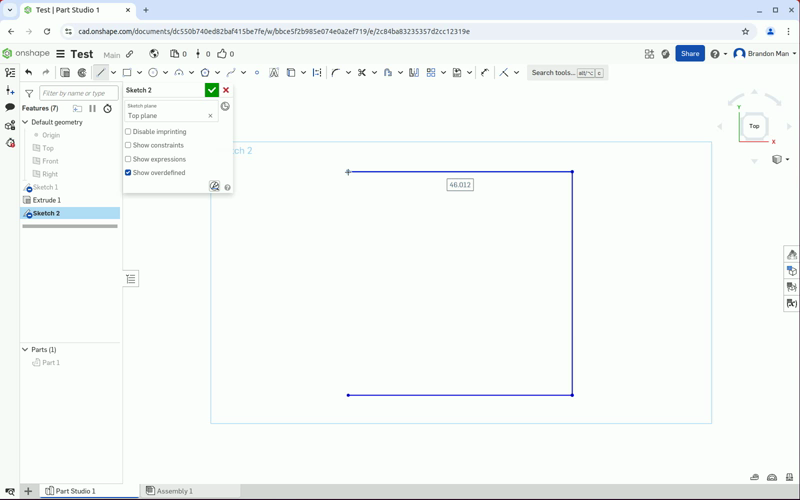
mouse_move(348, 395)
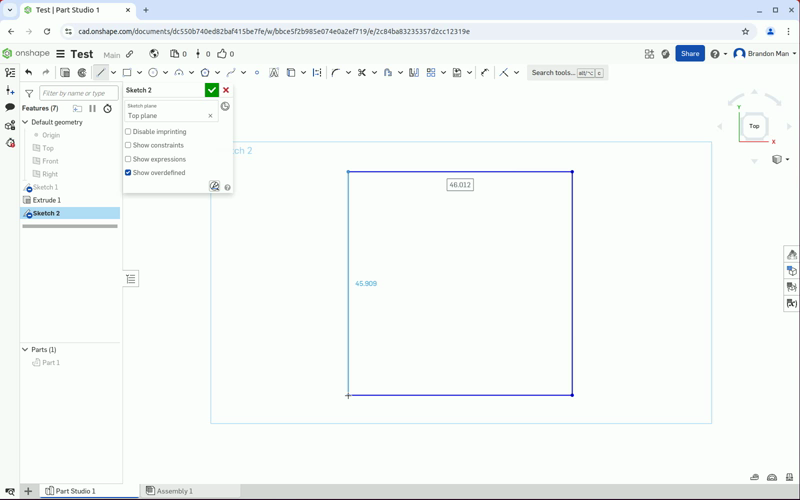
key_up(shift)
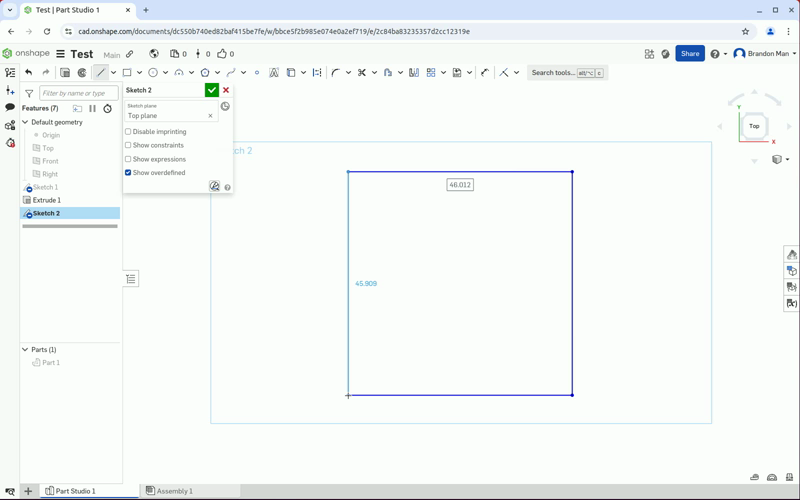
click(348, 395)
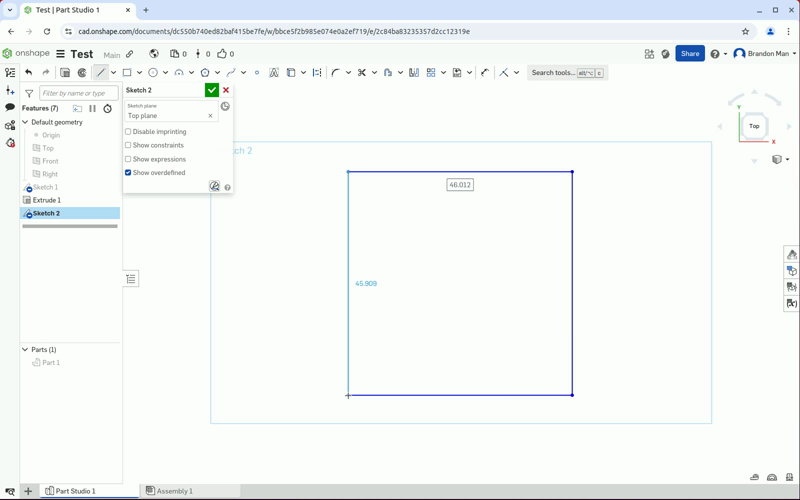
key(esc)
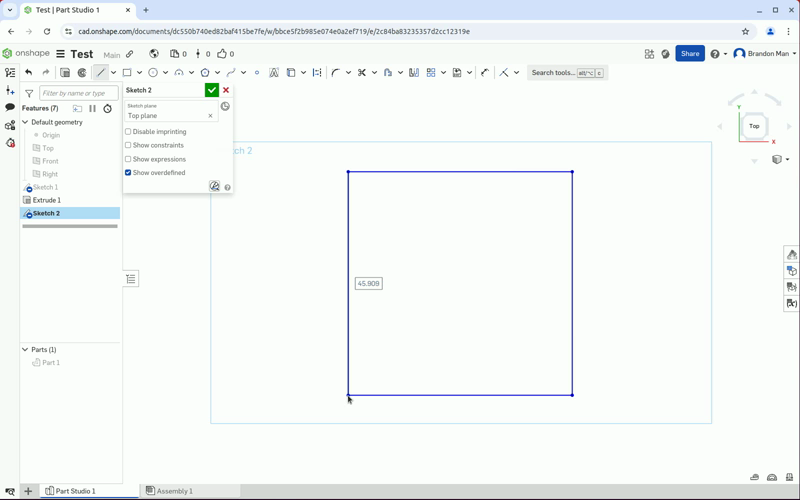
key(c)
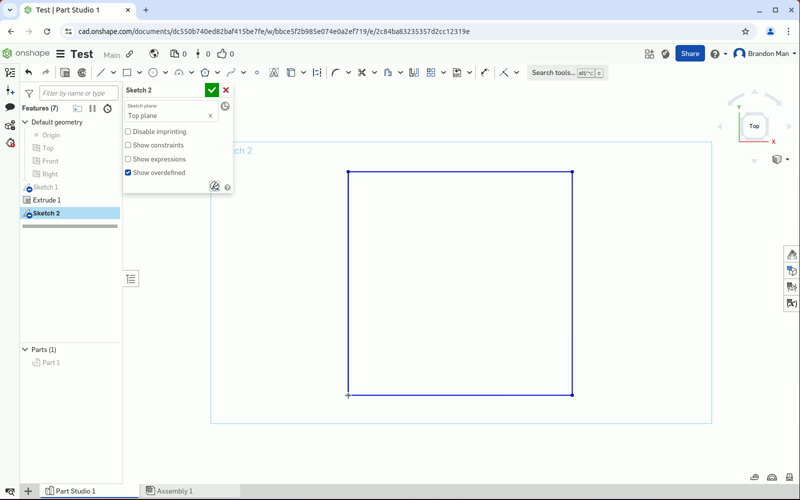
key_down(shift)
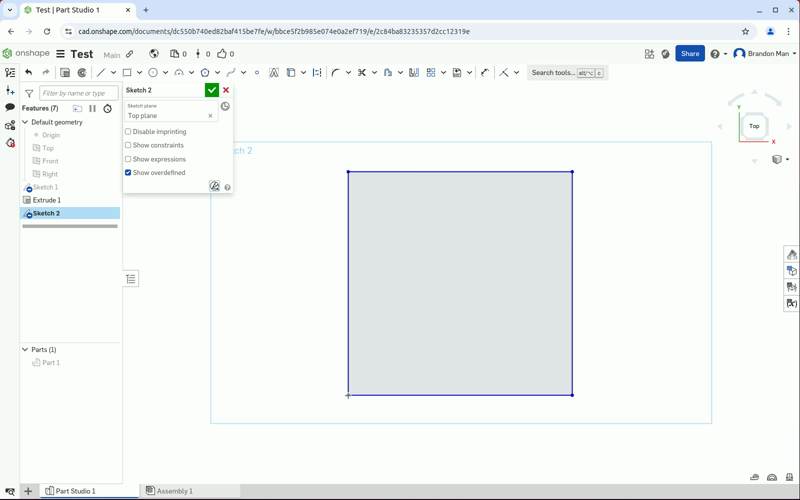
mouse_move(461, 282)
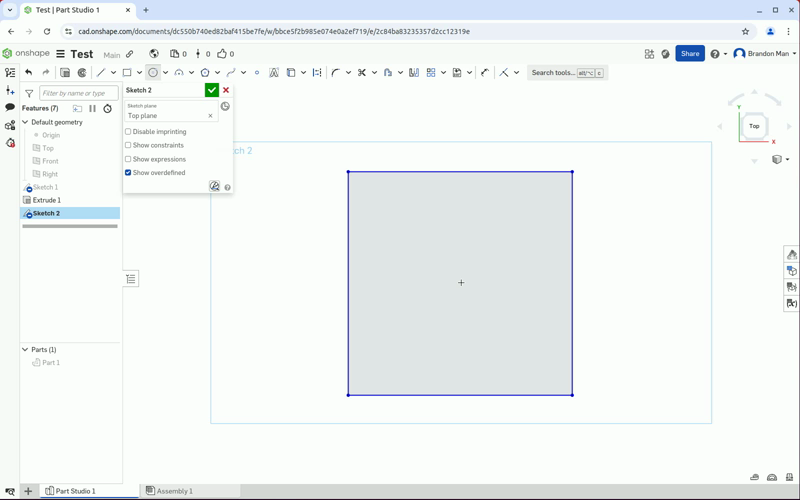
click(461, 282)
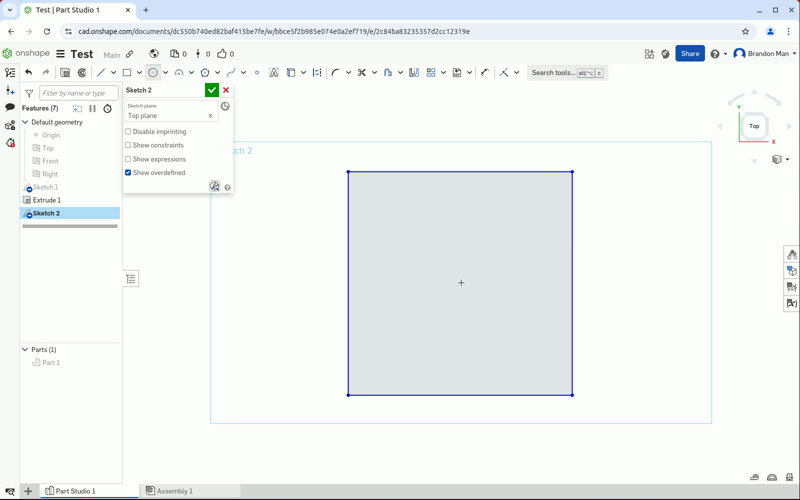
key_up(shift)
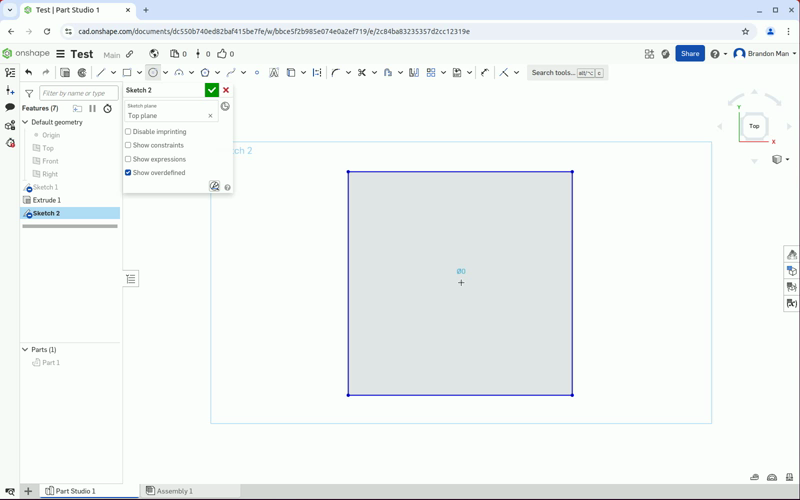
mouse_move(470, 282)
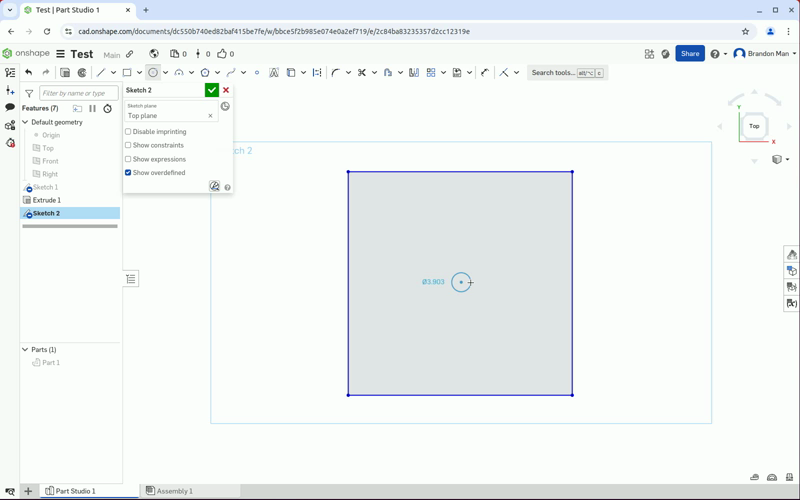
click(470, 282)
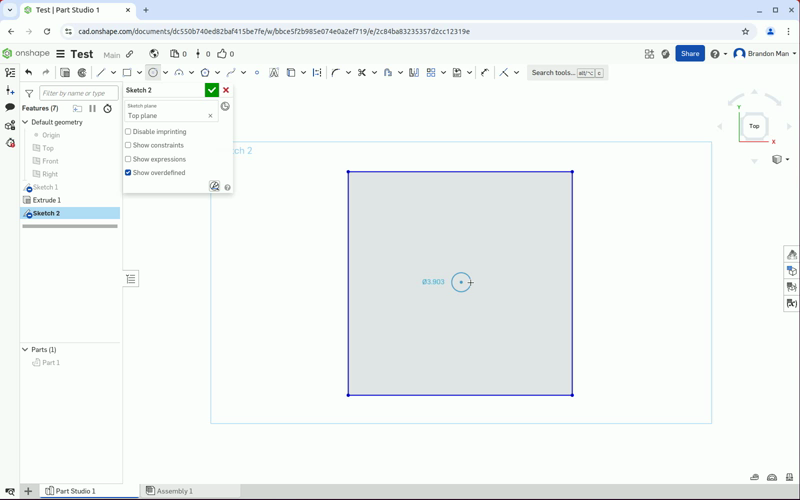
key(esc)
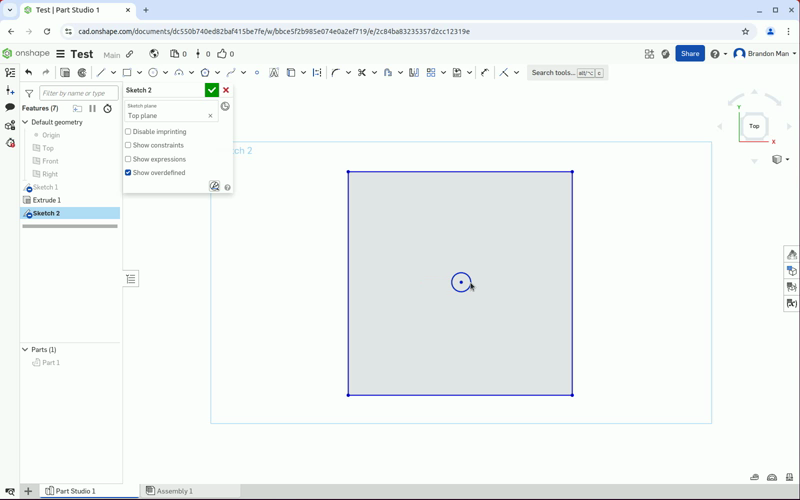
mouse_move(537, 329)
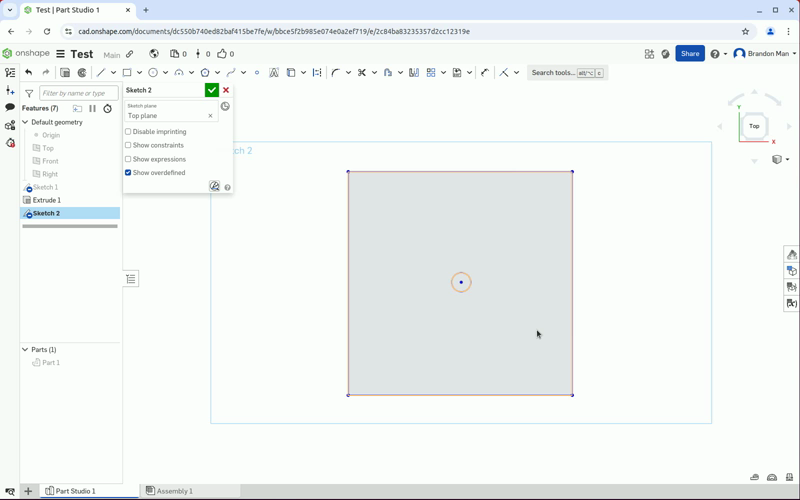
click(537, 329)
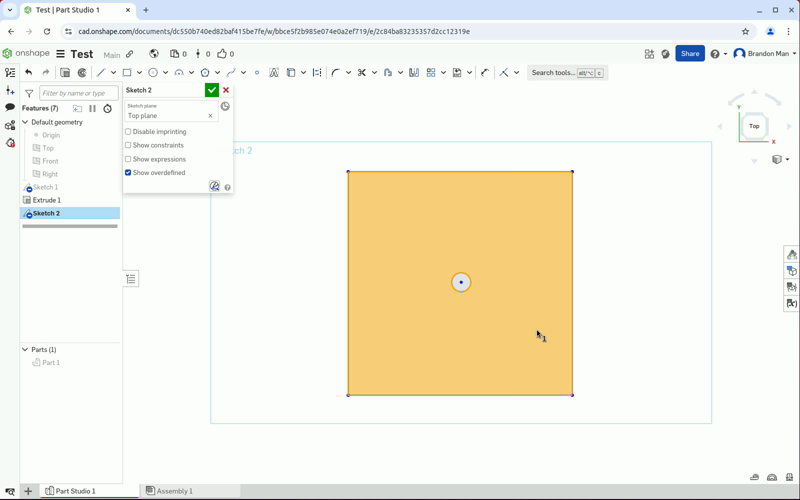
mouse_move(73, 352)
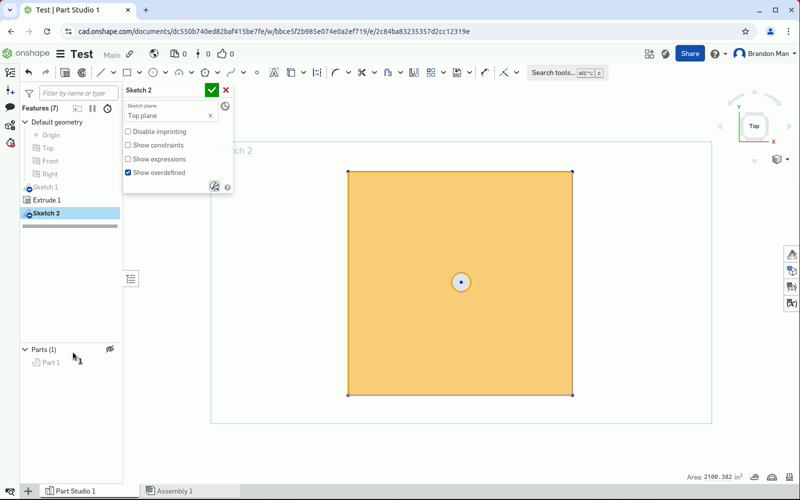
key(shift+y)
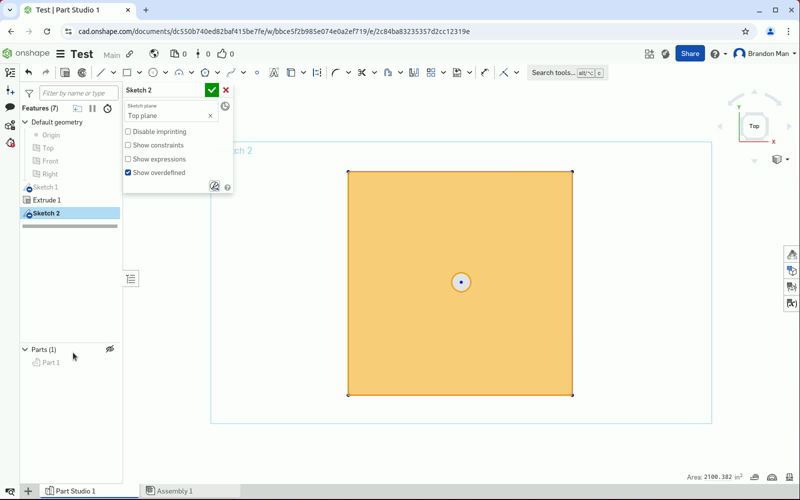
key(shift+e)
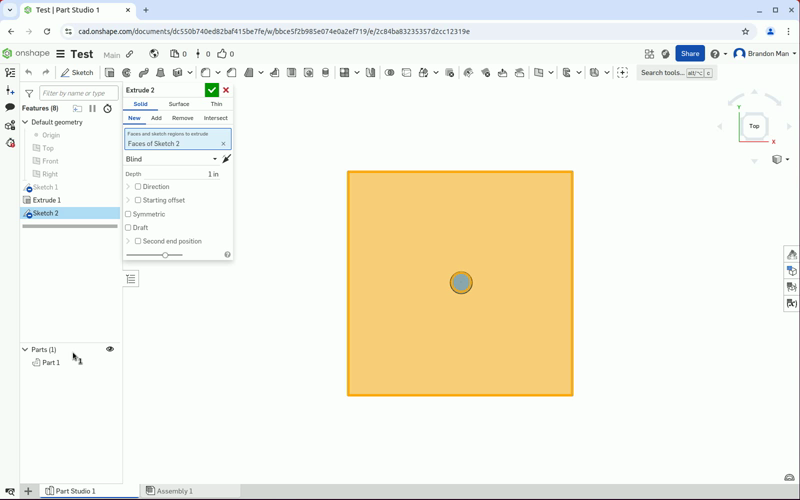
mouse_move(143, 106)
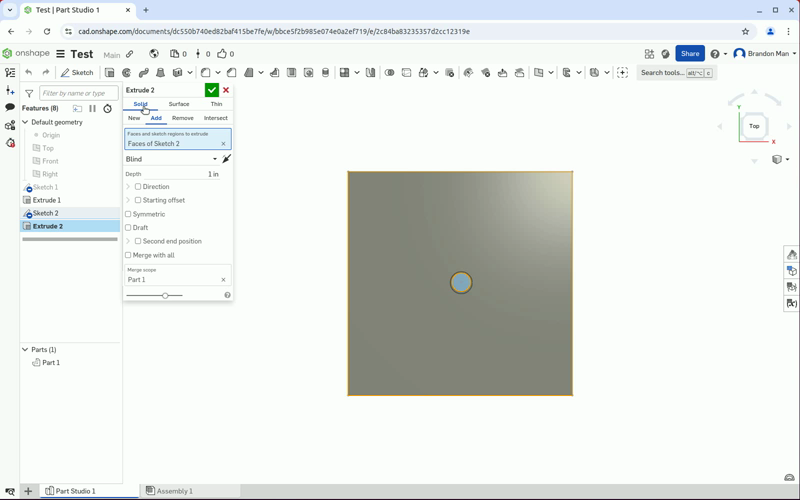
click(143, 106)
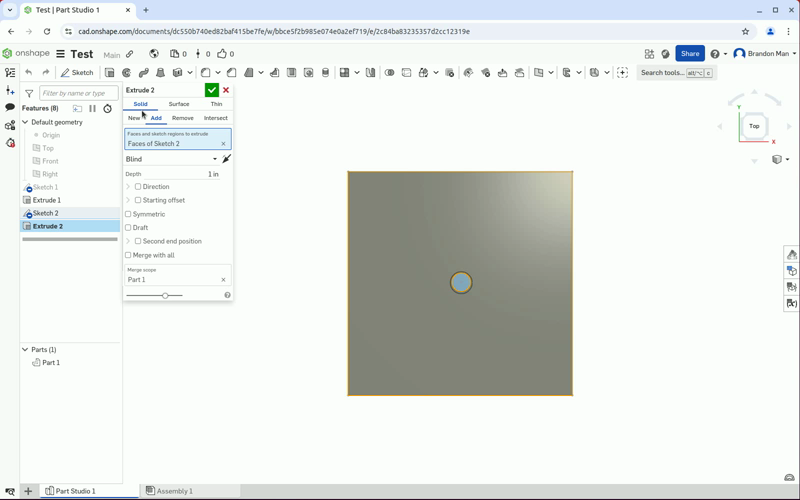
mouse_move(137, 120)
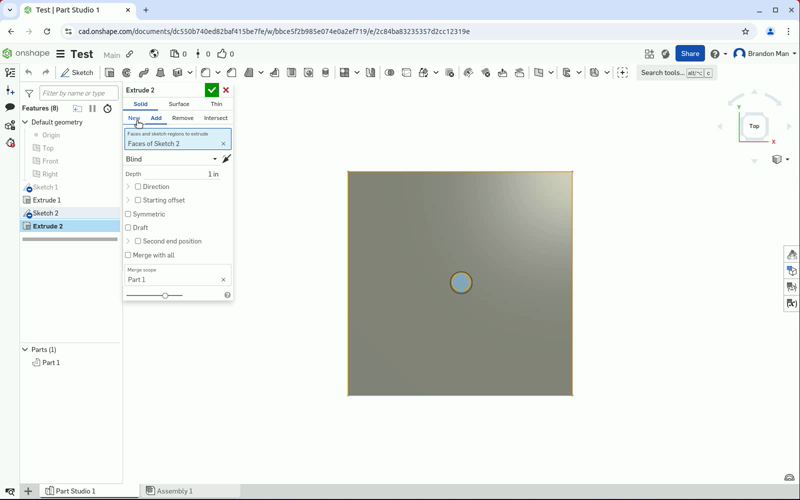
click(137, 120)
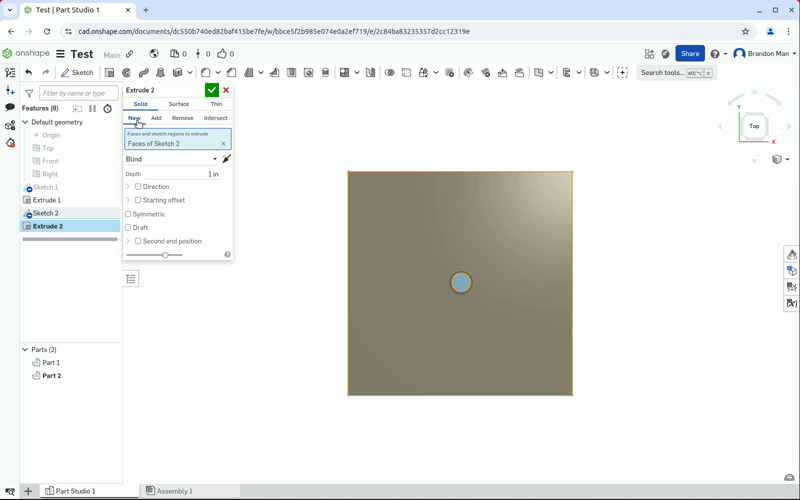
key(tab, 4)
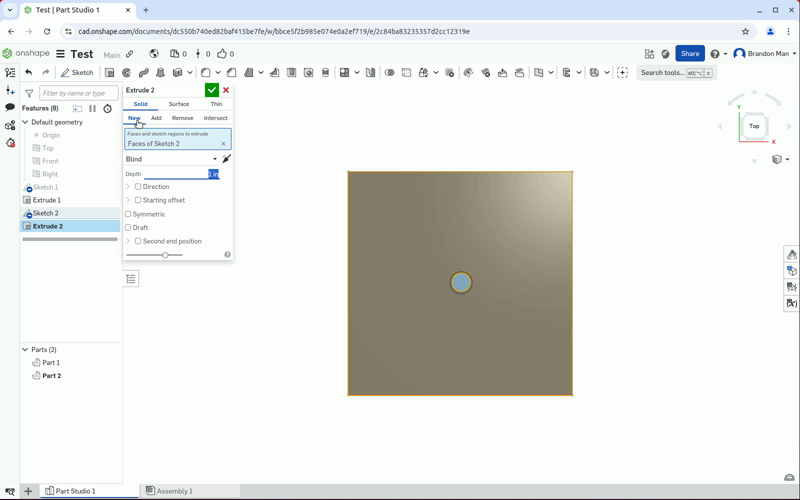
text(1.926)
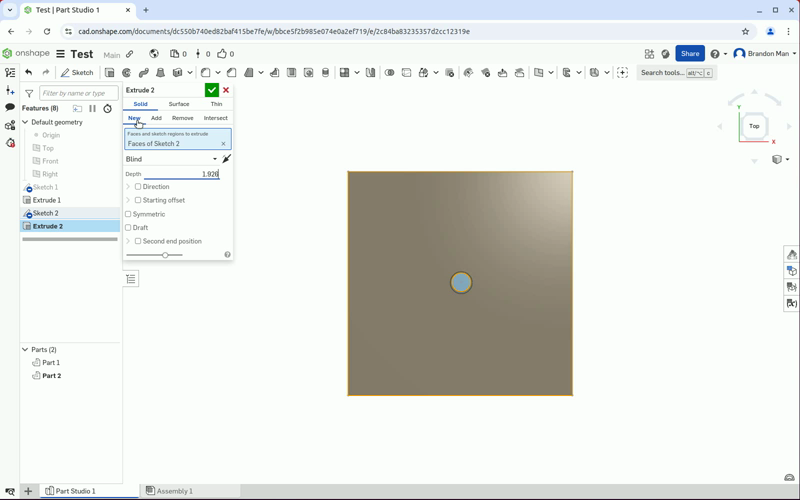
key(enter)
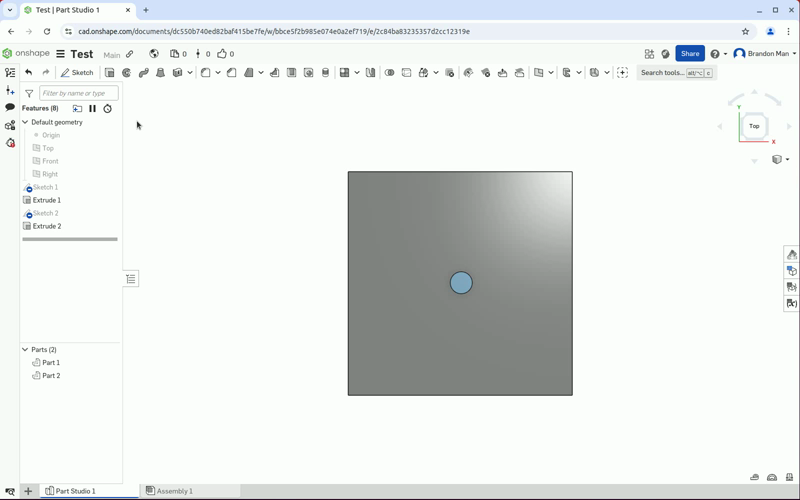
key(shift+h)
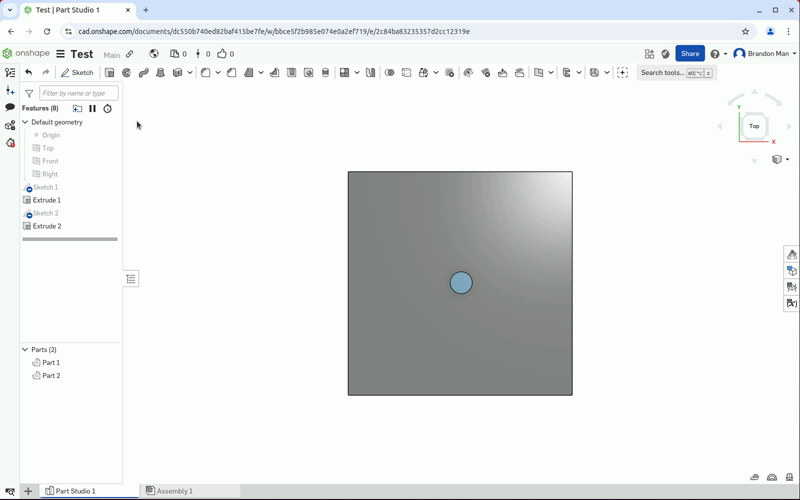
key(shift+h)
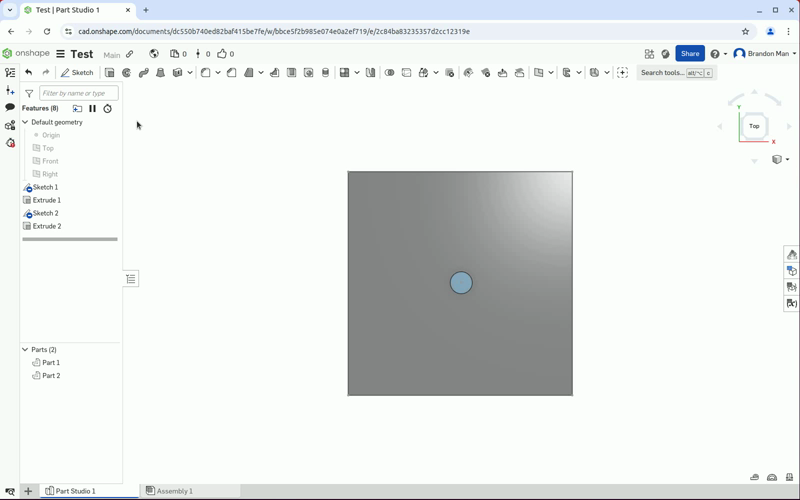
key(shift+7)
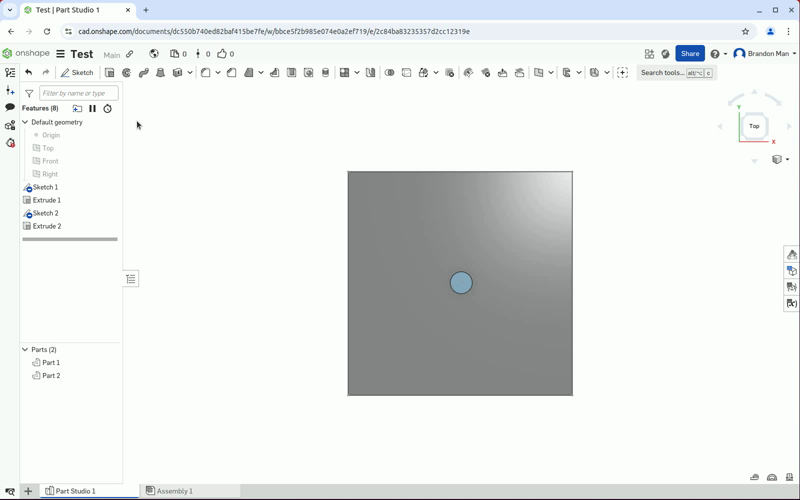
key(up, 3)
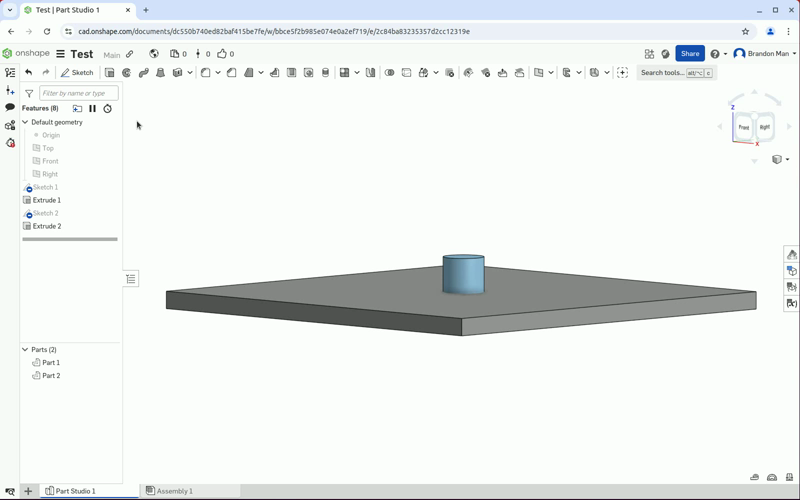
key(left, 3)
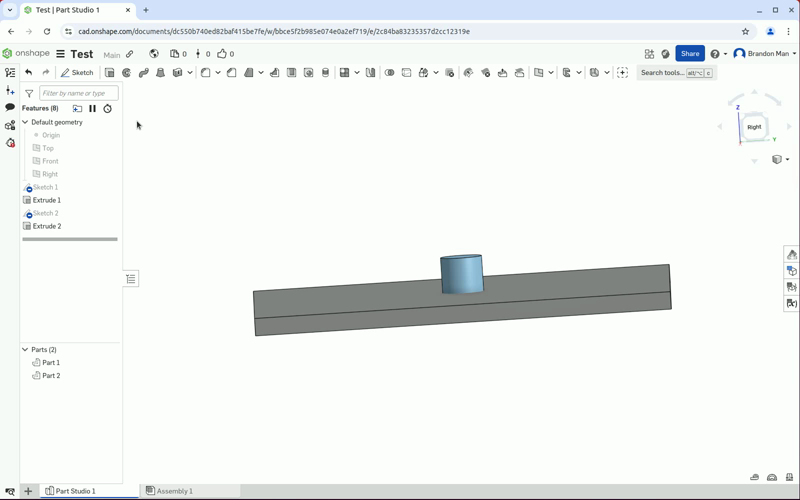
key(right, 3)
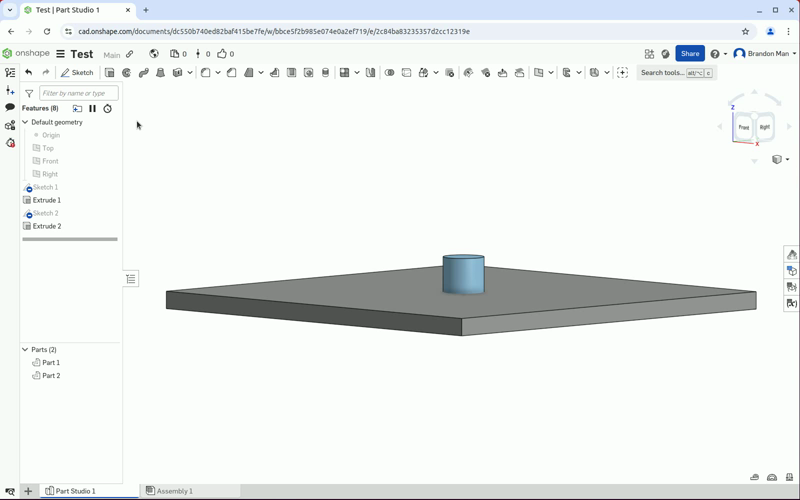
key(down, 3)
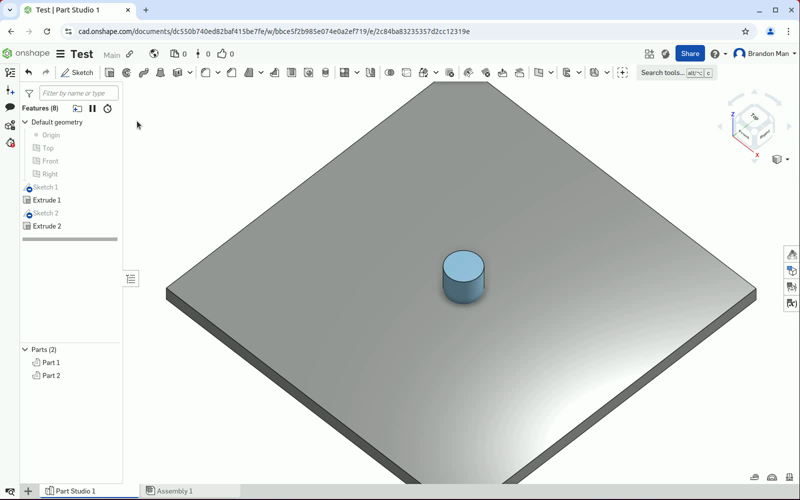
mouse_move(73, 189)
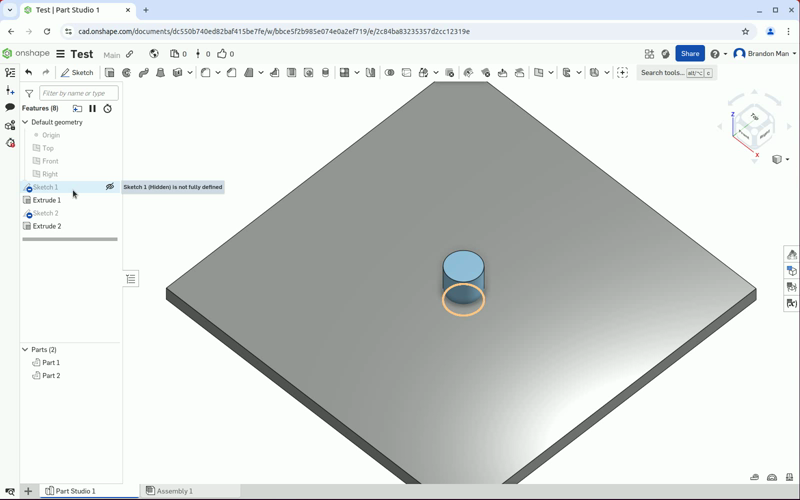
click(73, 189)